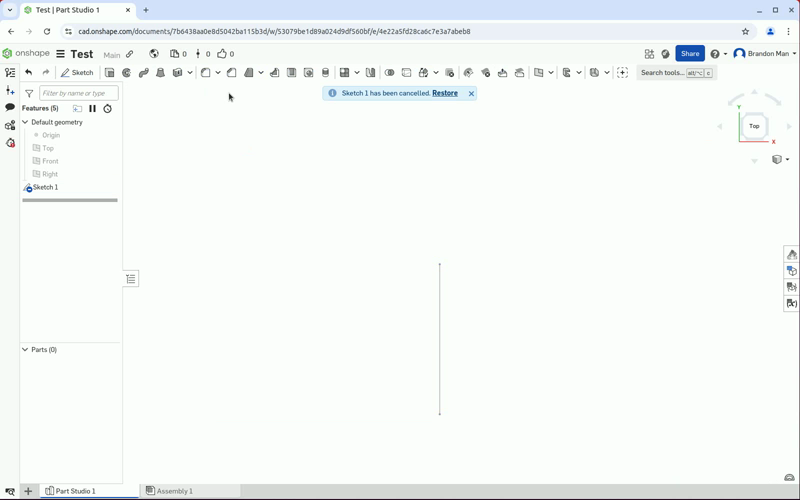
key(shift+h)
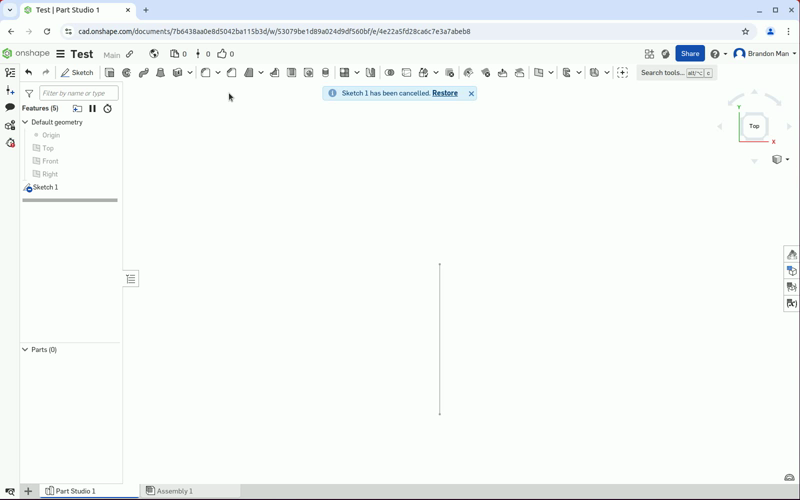
key(shift+s)
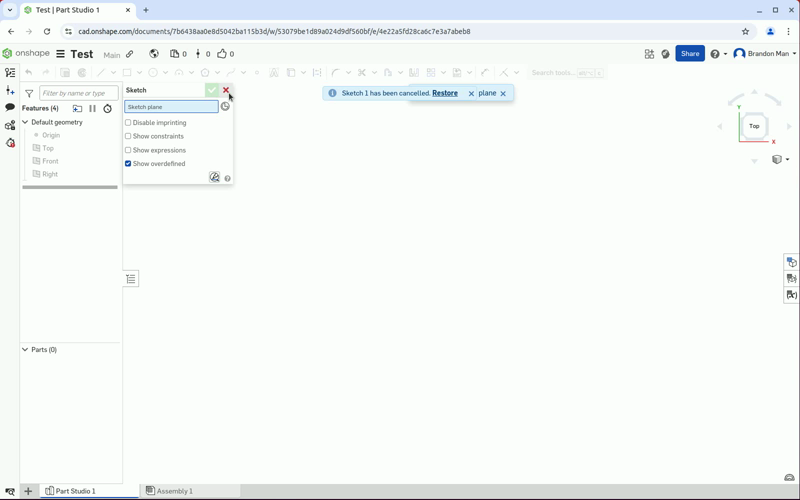
mouse_move(73, 150)
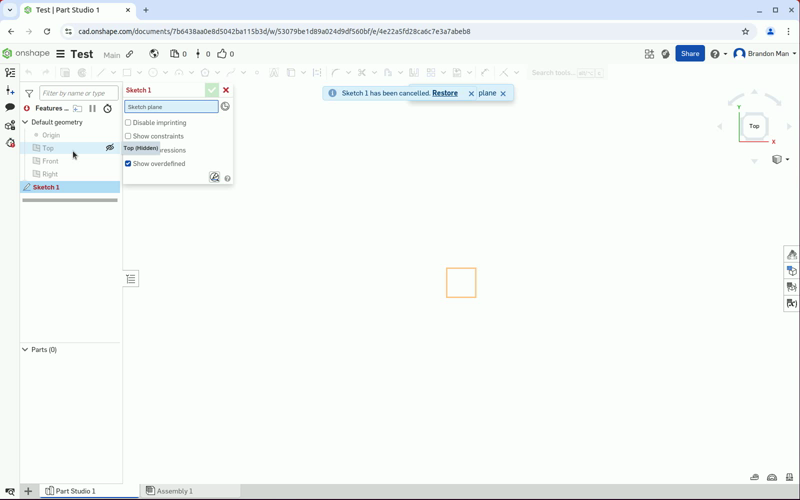
click(73, 150)
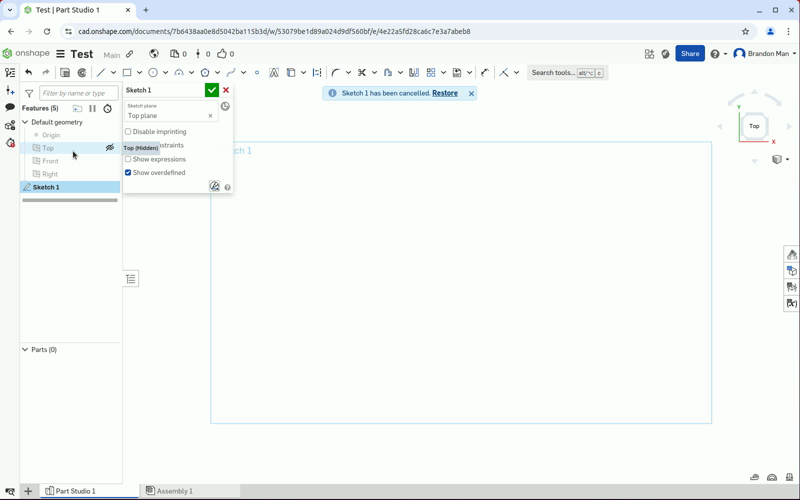
mouse_move(73, 352)
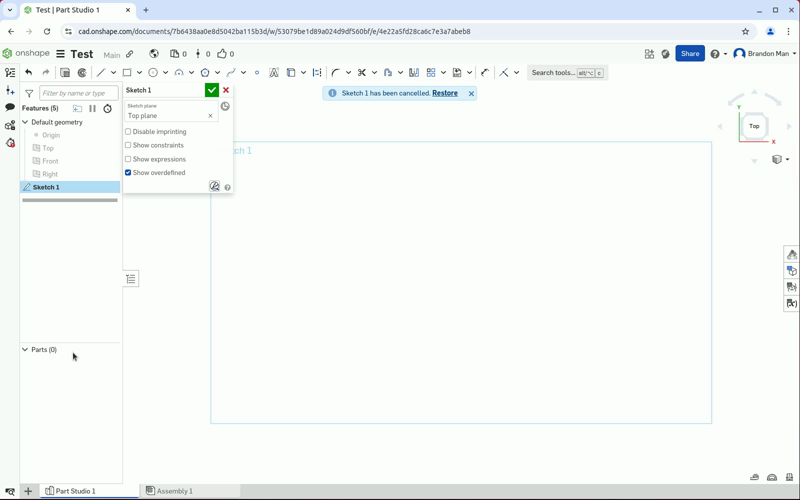
key(y)
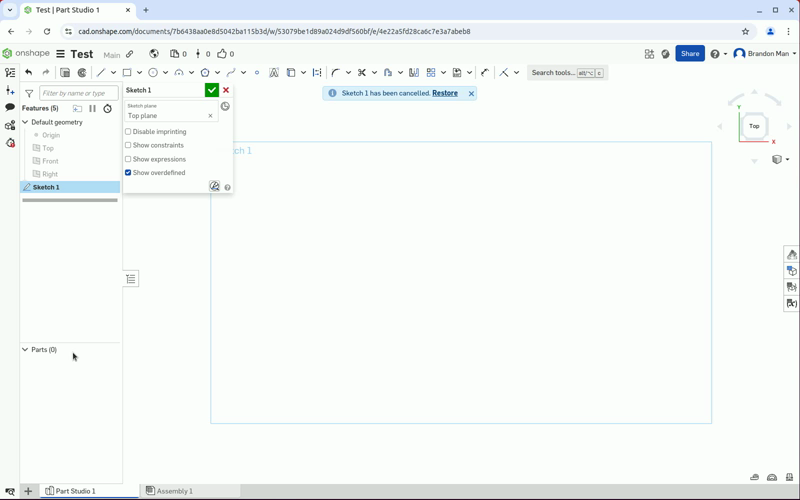
key(l)
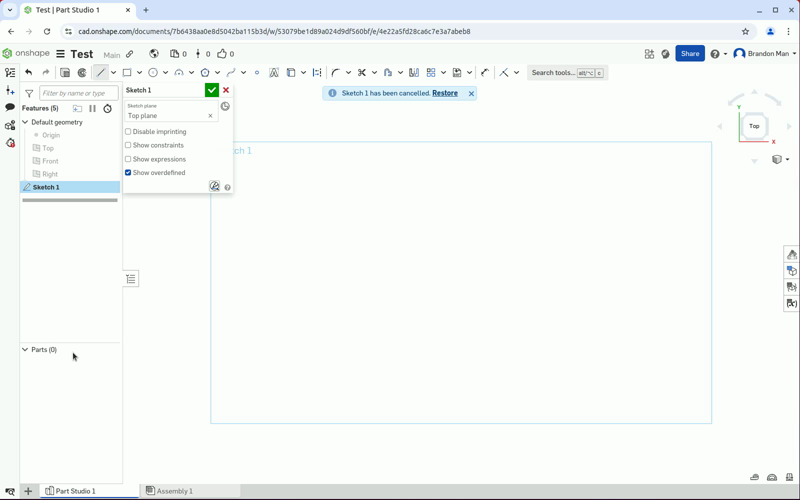
key_down(shift)
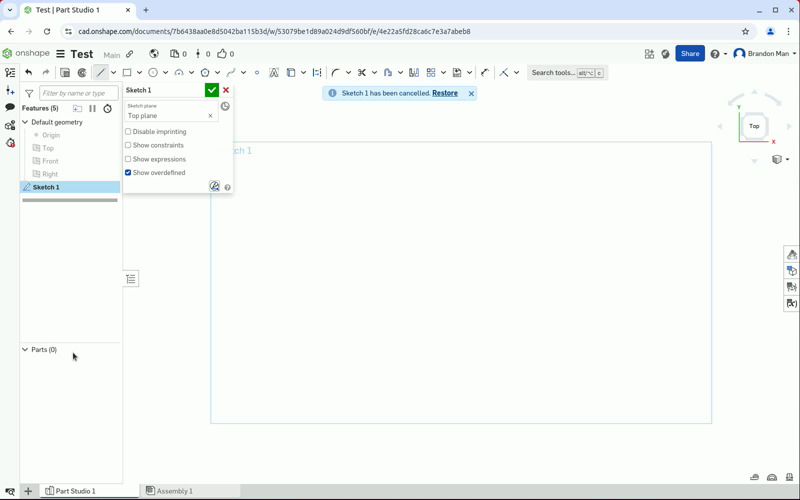
mouse_move(404, 339)
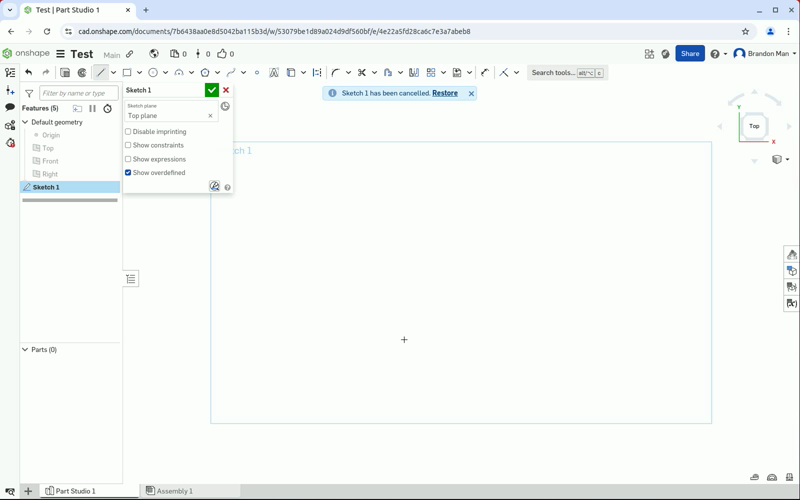
click(404, 339)
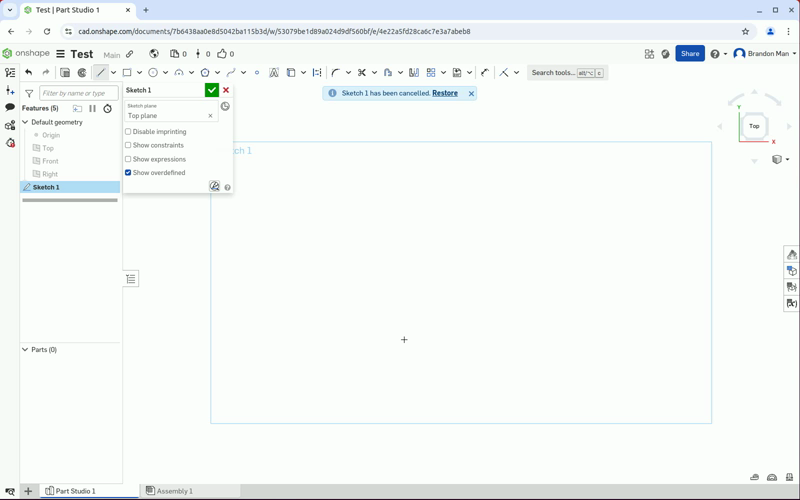
key_up(shift)
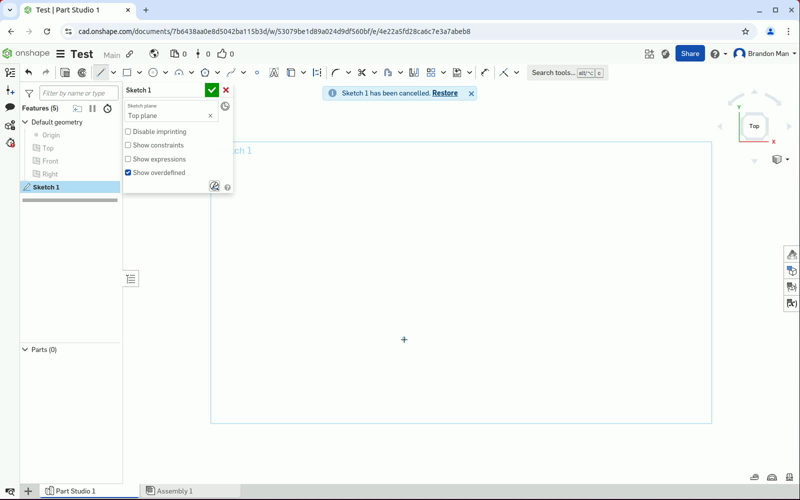
key_down(shift)
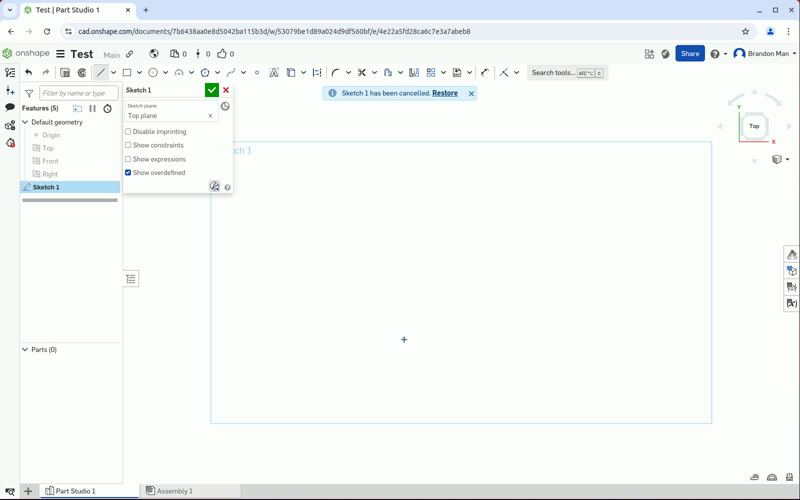
mouse_move(516, 339)
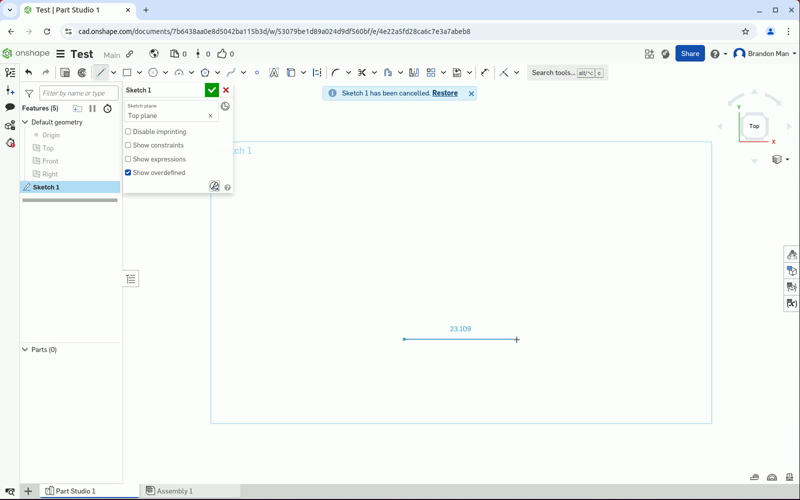
click(516, 339)
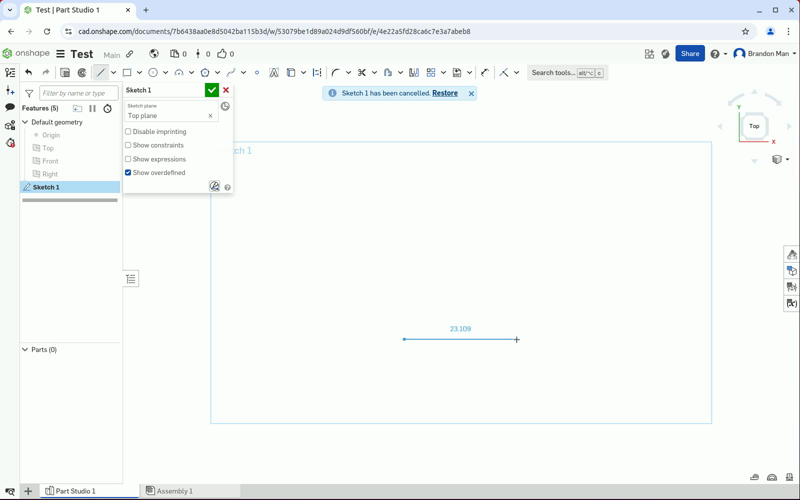
key_up(shift)
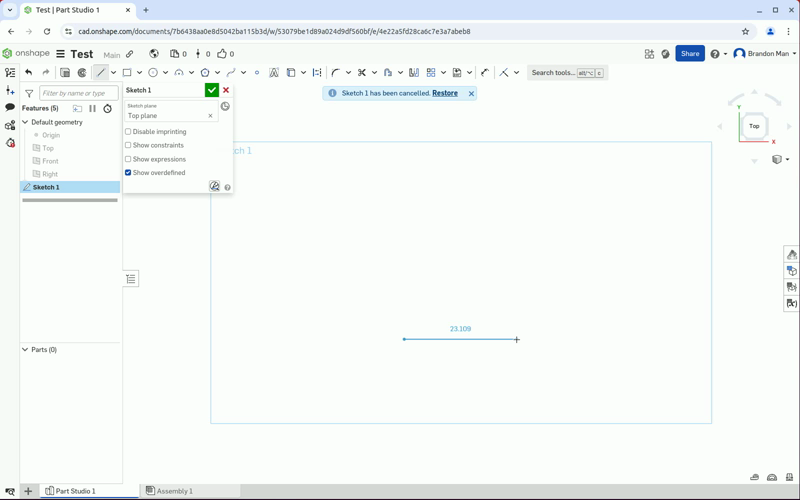
key_down(shift)
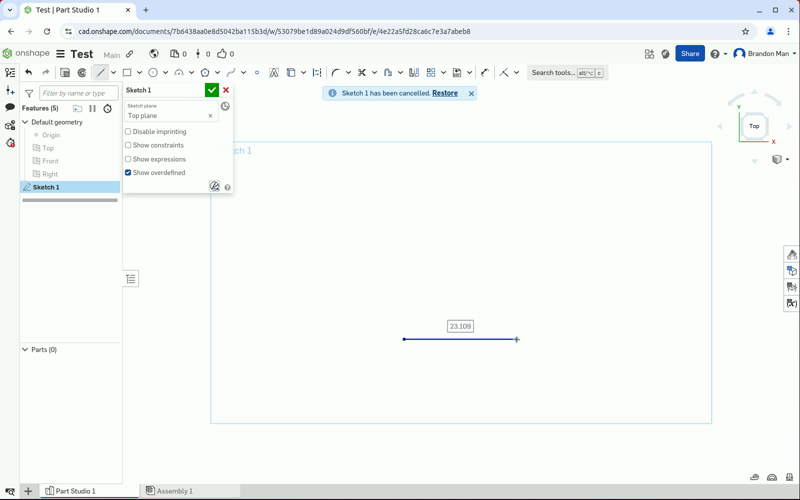
mouse_move(516, 226)
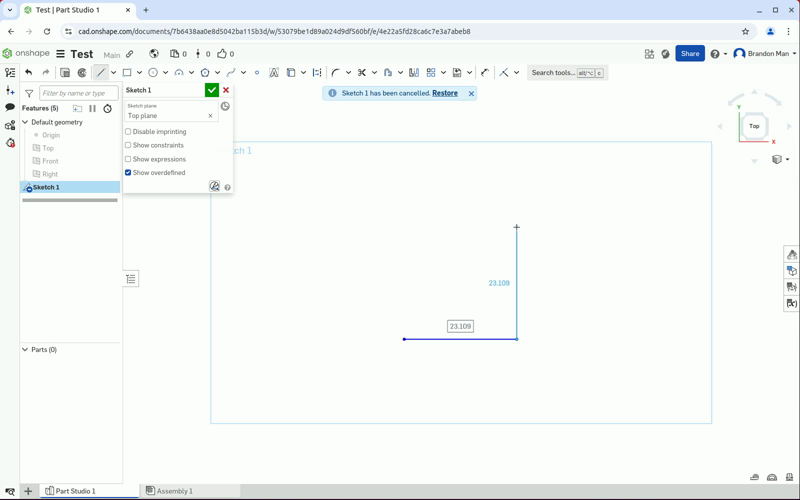
click(516, 226)
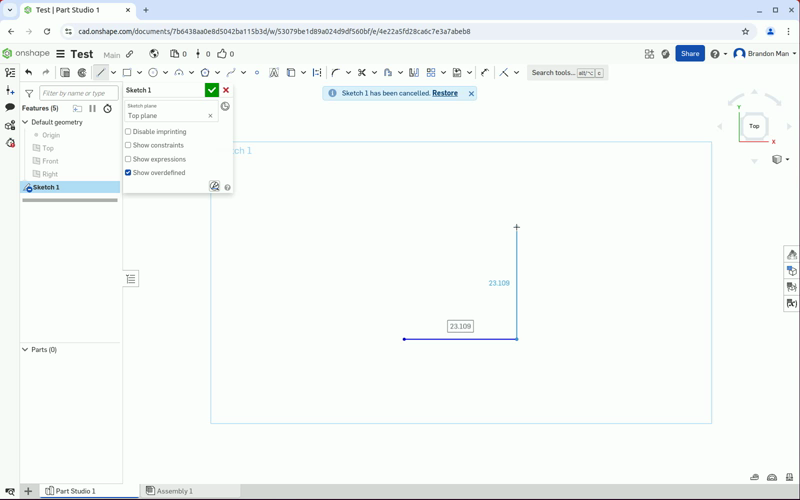
key_up(shift)
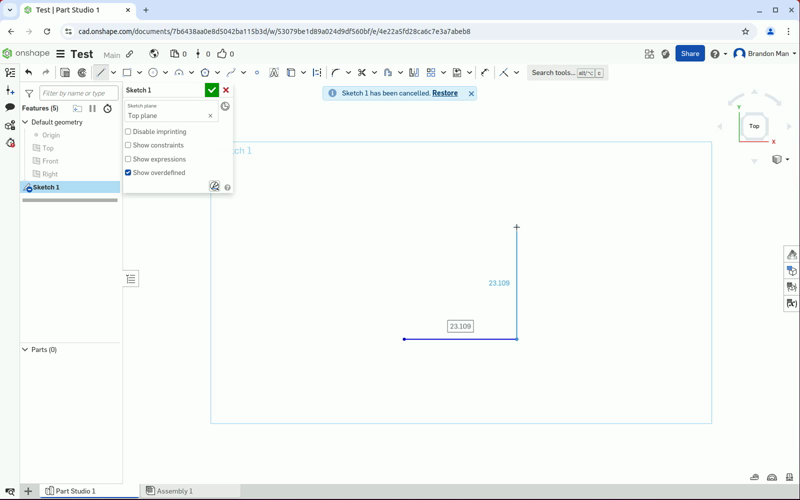
key_down(shift)
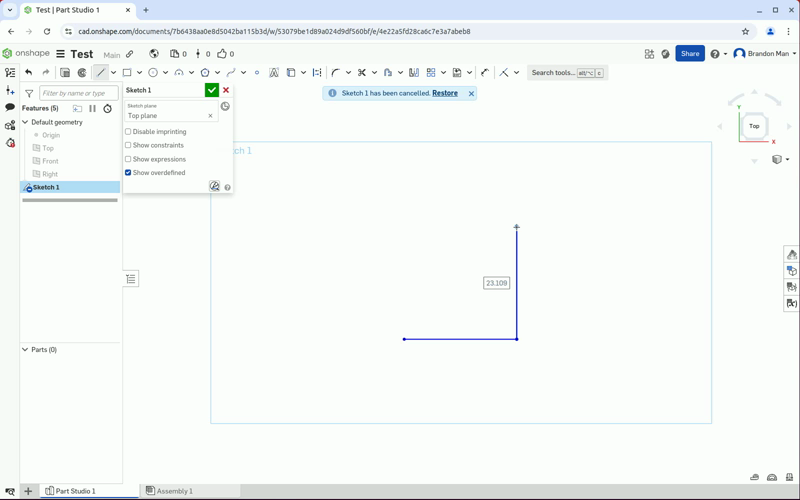
mouse_move(404, 226)
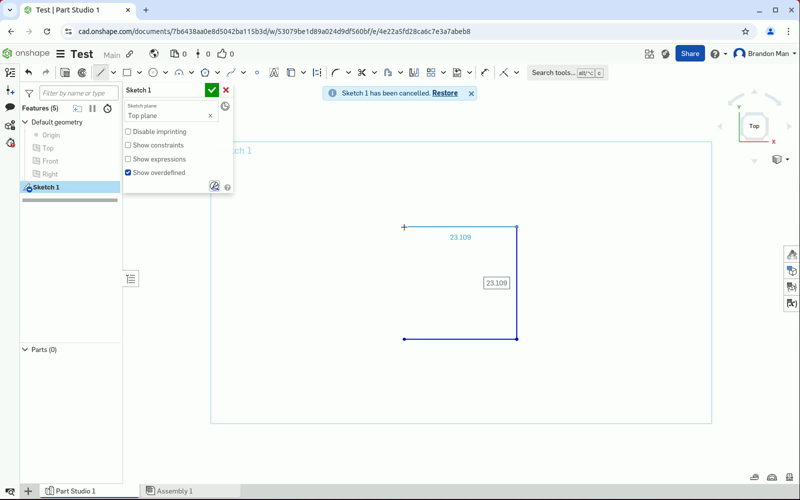
click(404, 226)
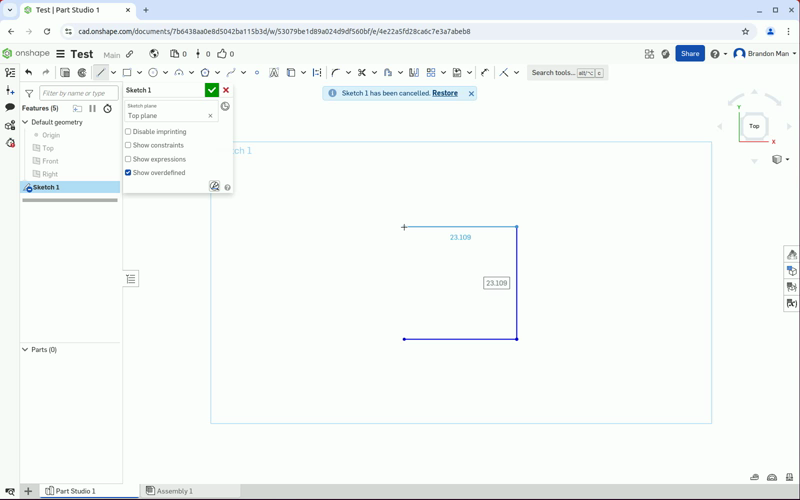
key_up(shift)
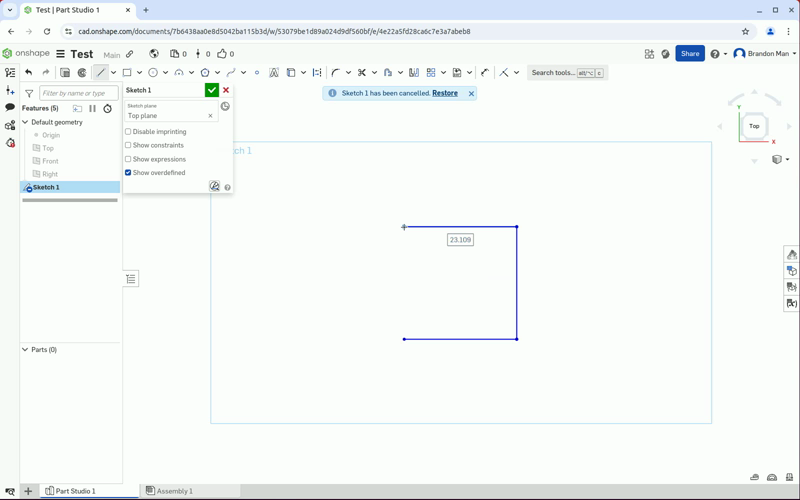
key_down(shift)
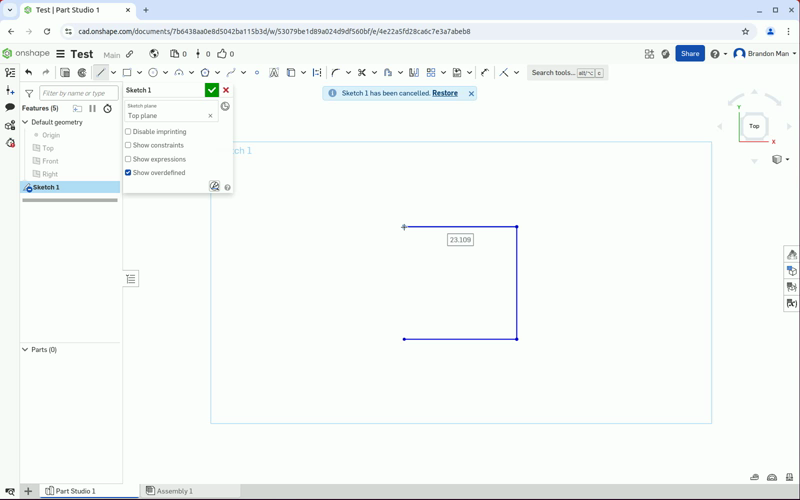
mouse_move(404, 339)
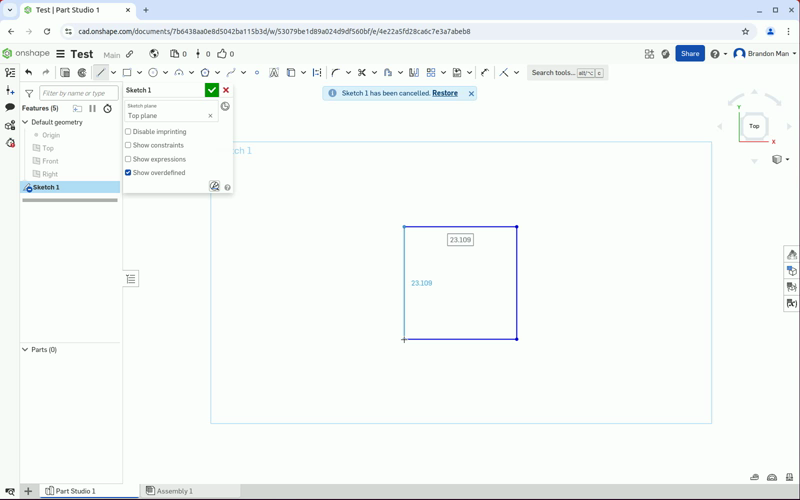
key_up(shift)
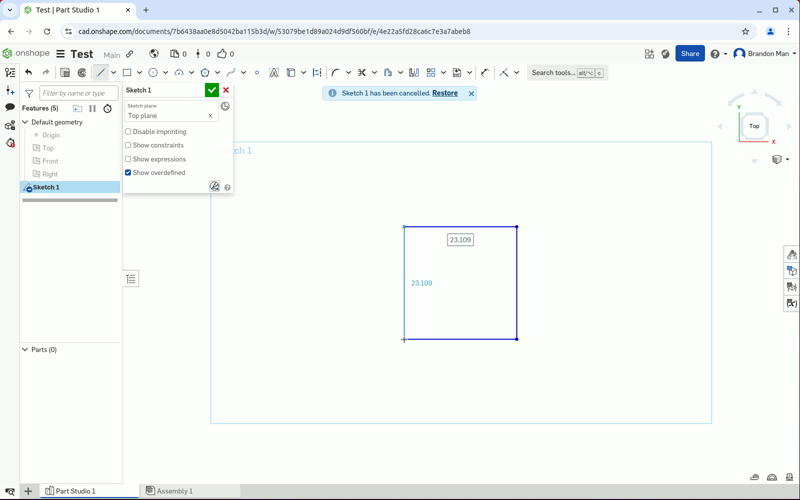
click(404, 339)
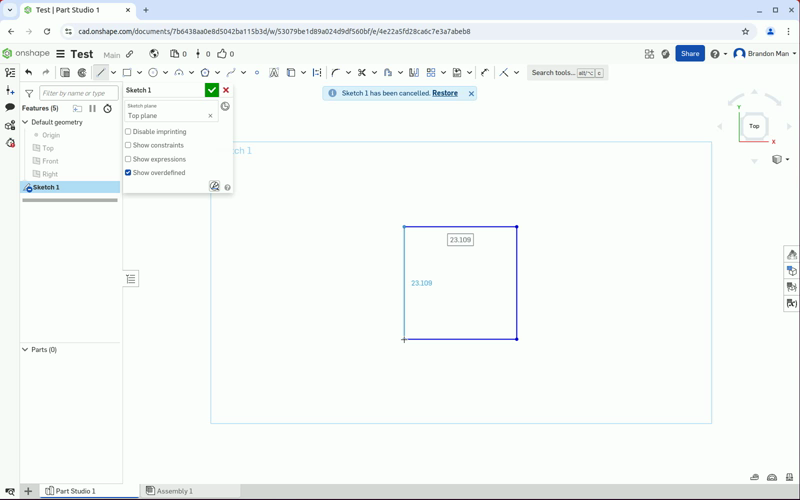
key(esc)
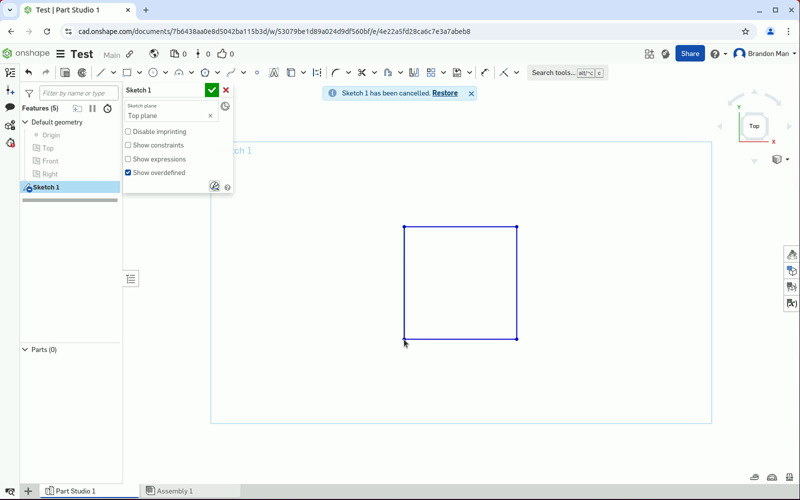
key(c)
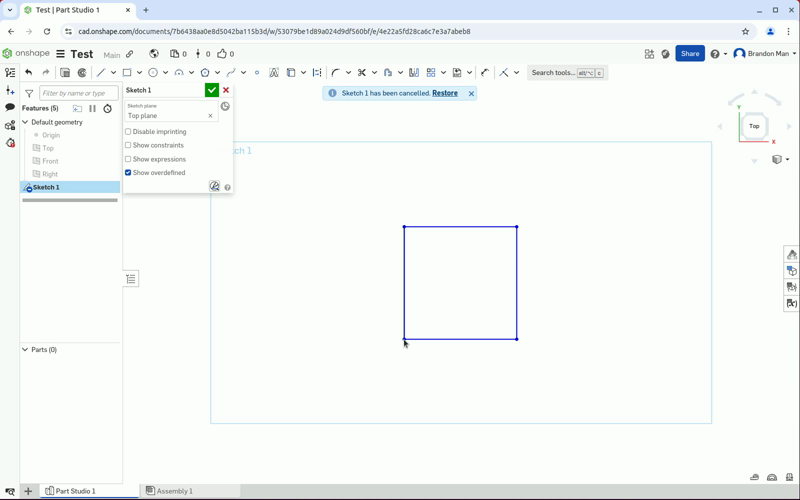
key_down(shift)
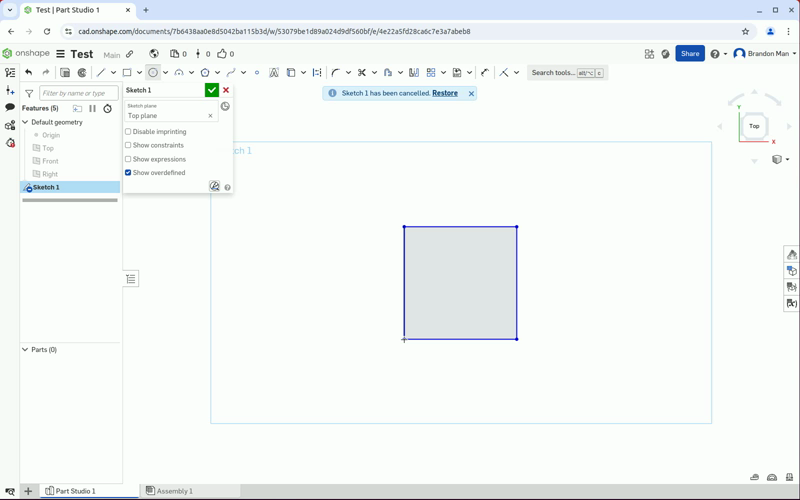
mouse_move(461, 282)
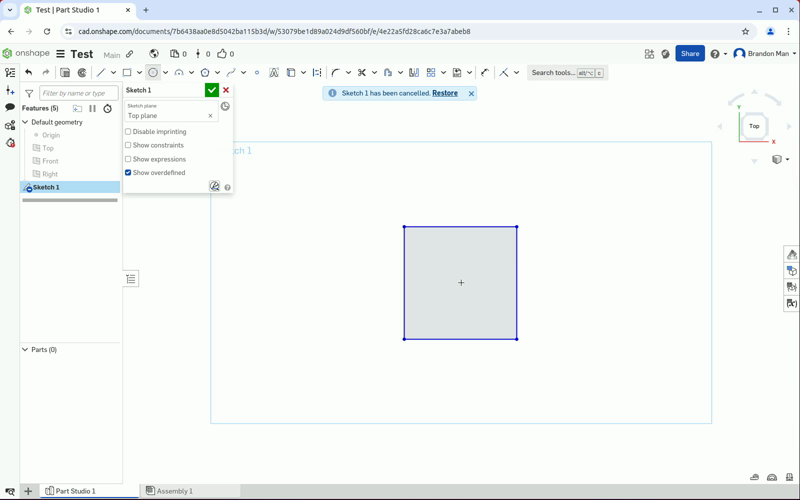
click(461, 282)
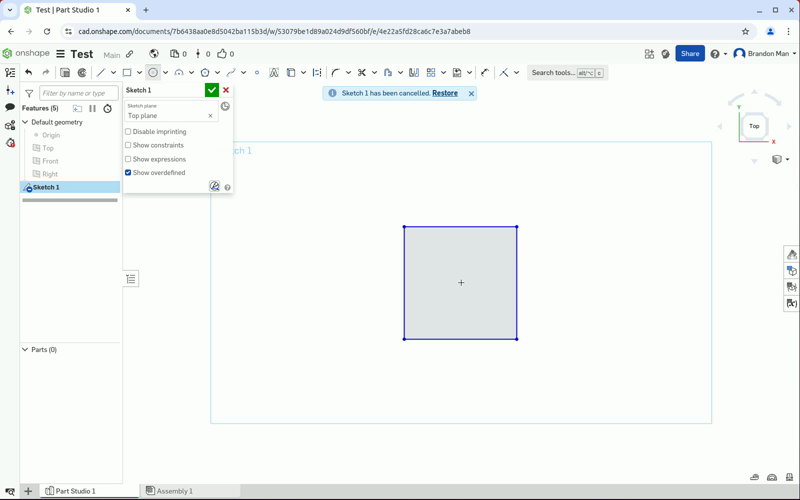
key_up(shift)
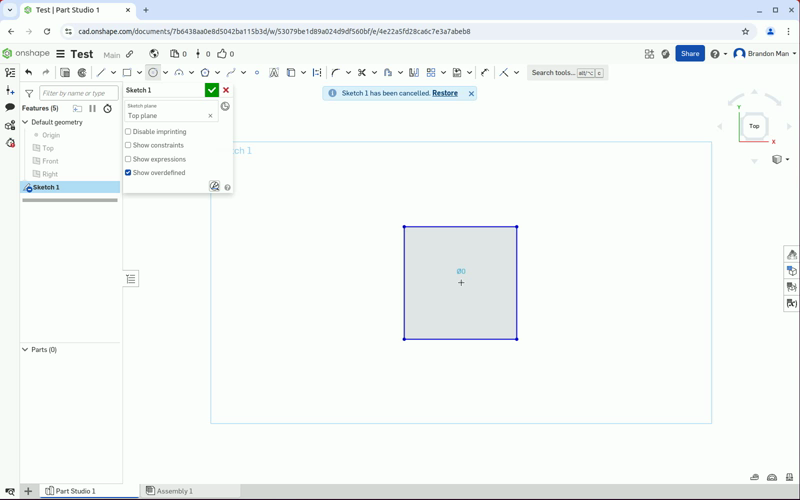
mouse_move(489, 282)
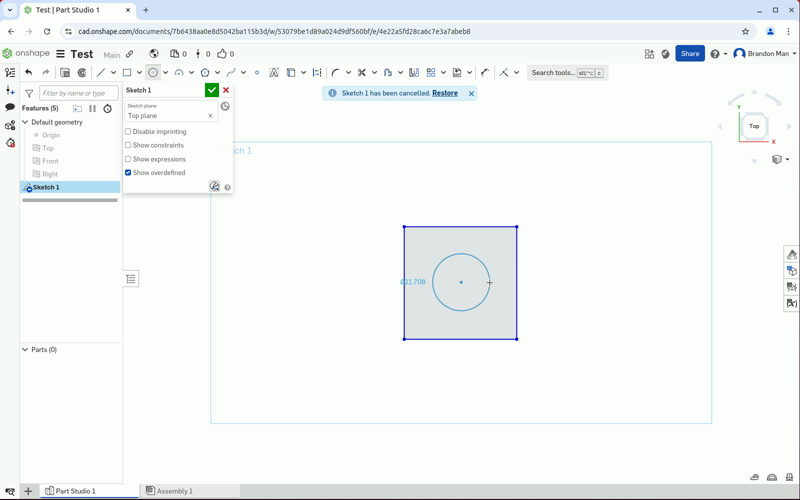
click(489, 282)
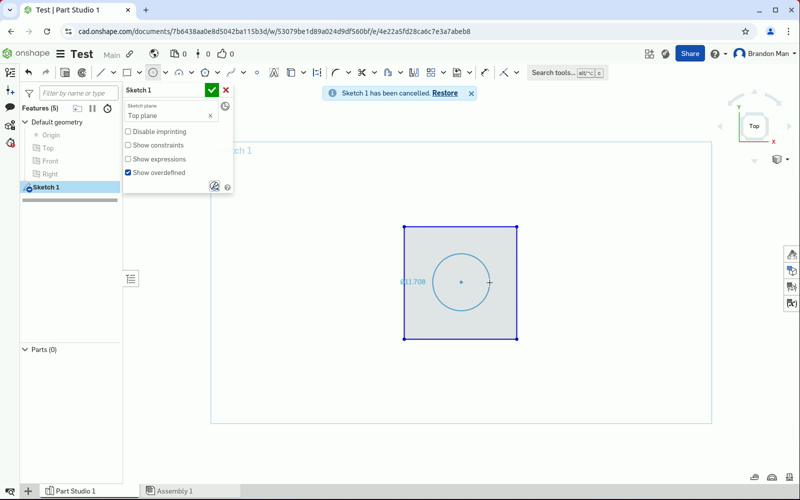
key(esc)
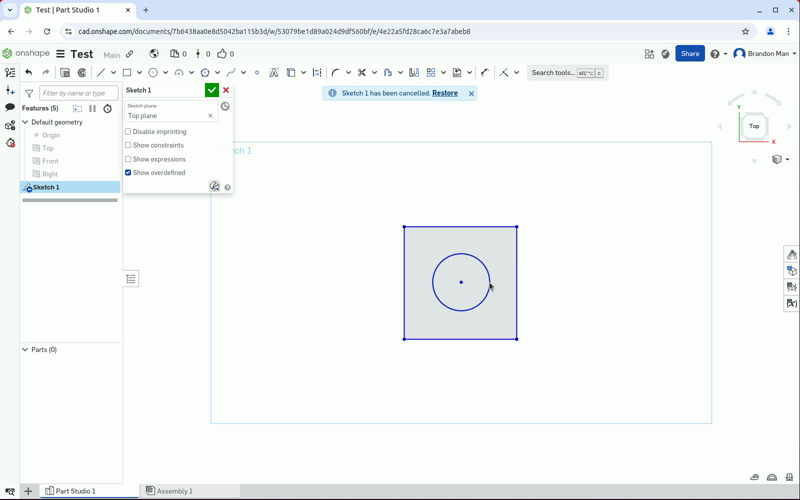
mouse_move(500, 277)
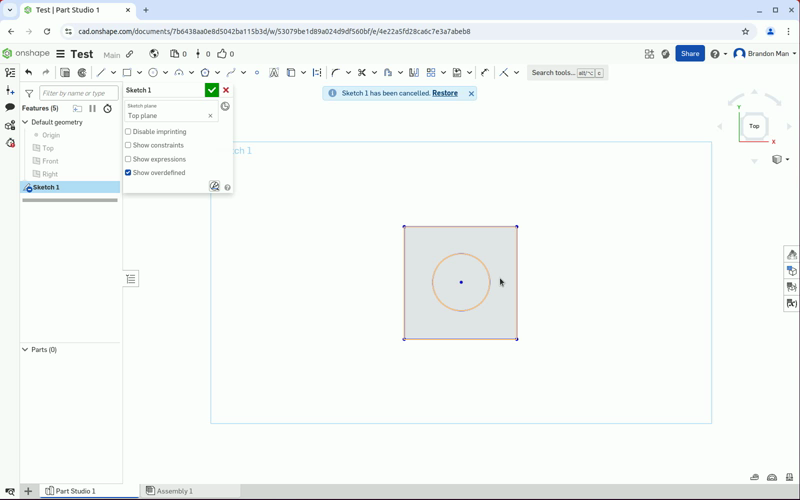
click(500, 277)
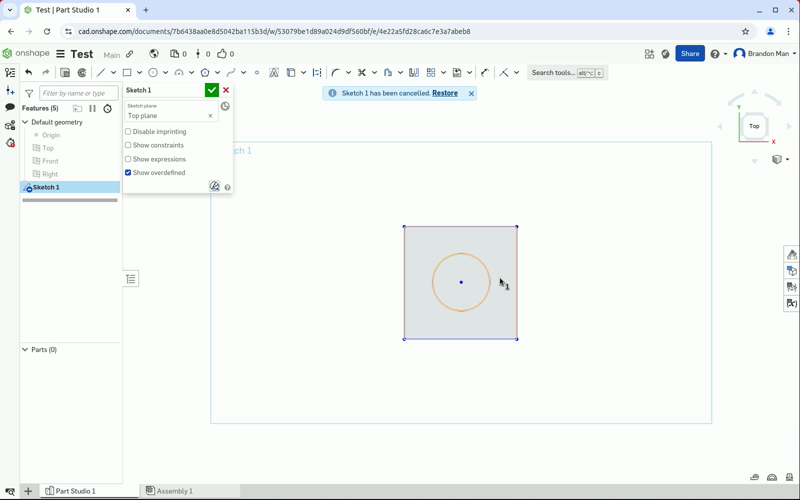
mouse_move(73, 352)
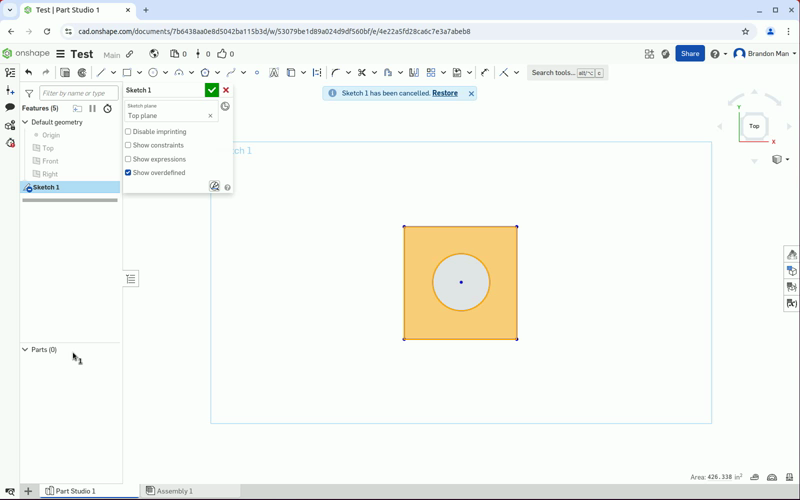
key(shift+y)
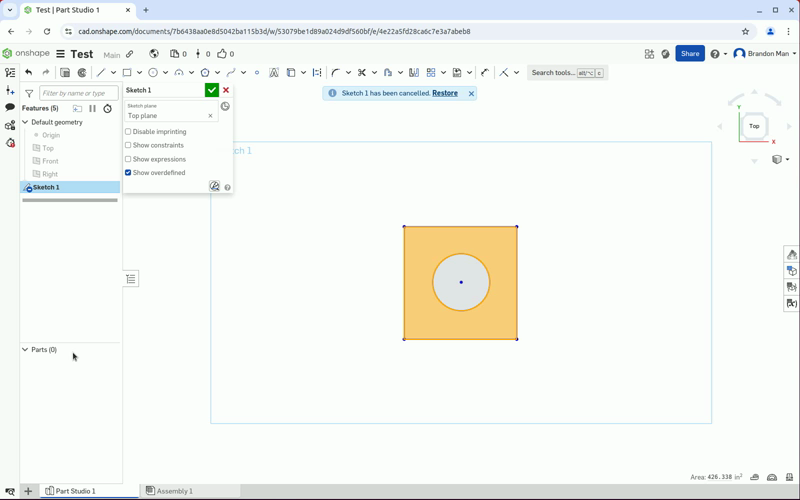
key(shift+e)
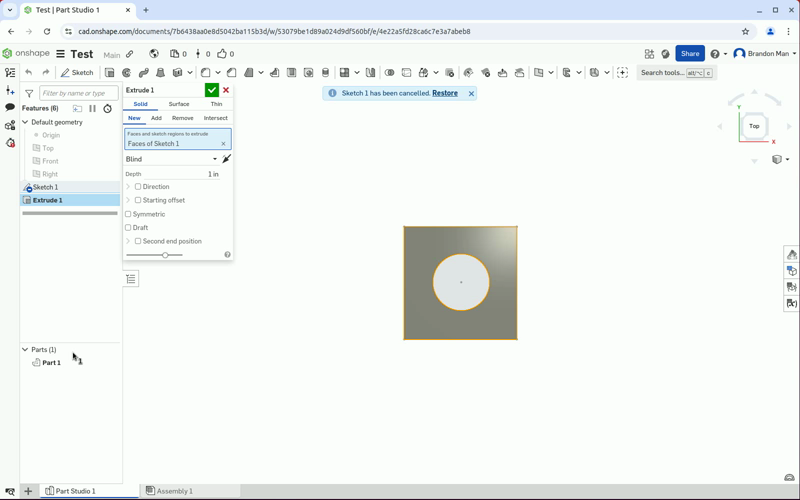
mouse_move(143, 106)
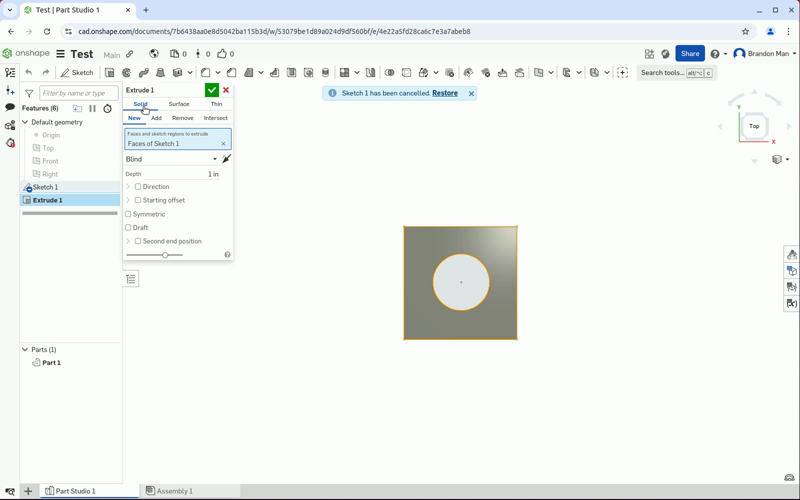
click(143, 106)
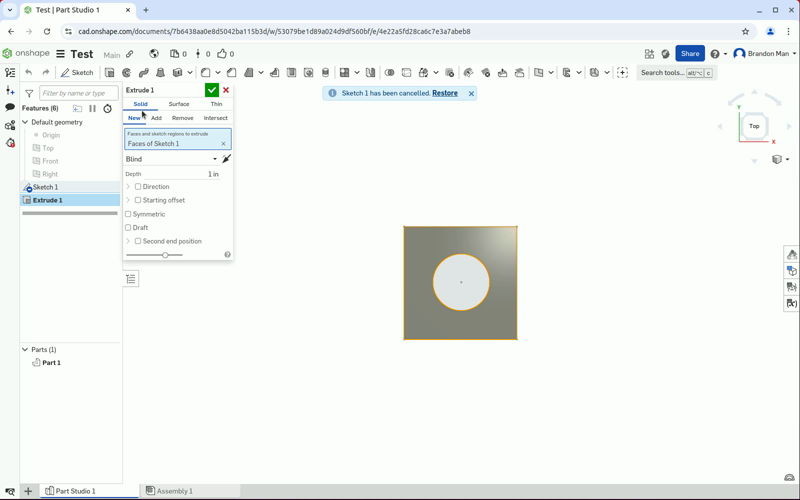
mouse_move(137, 120)
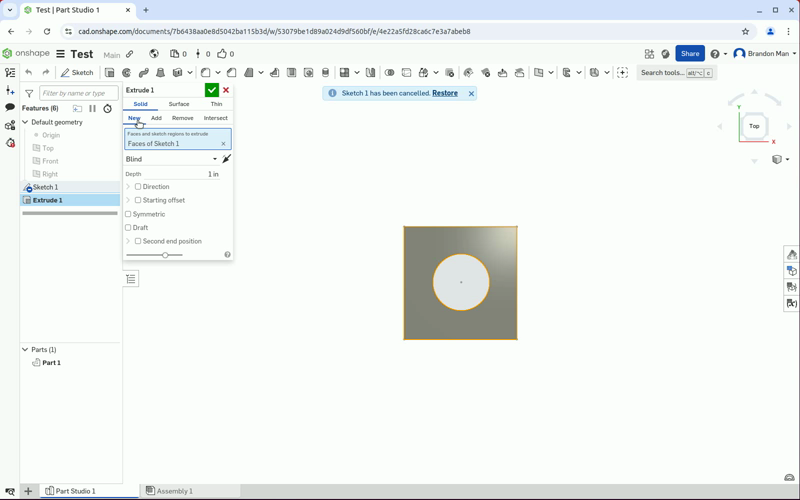
click(137, 120)
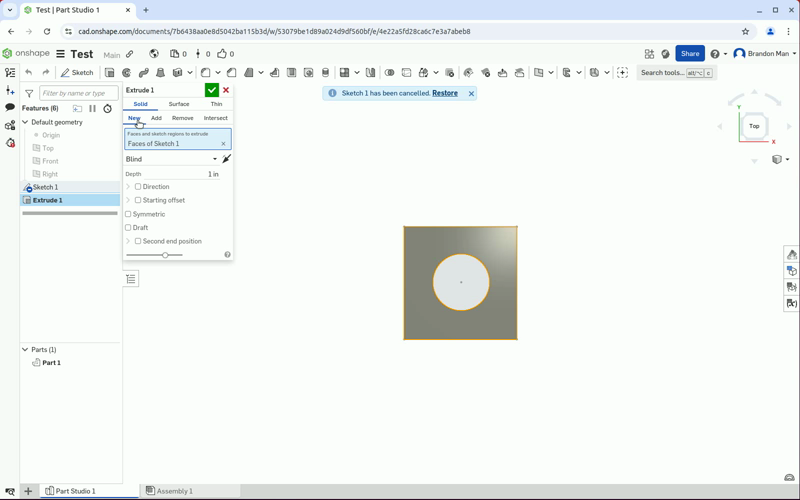
key(tab, 4)
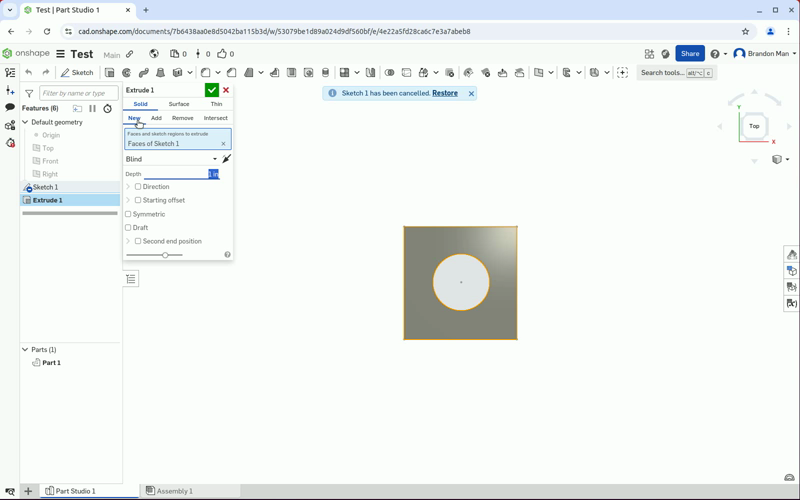
text(23.108)
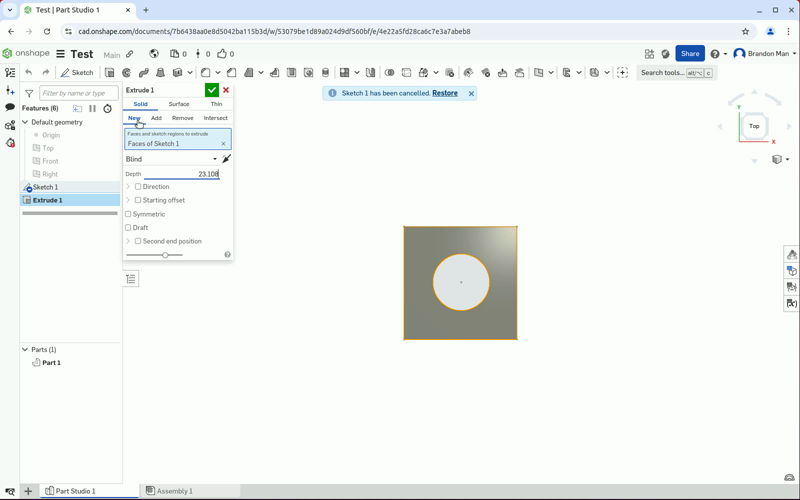
key(enter)
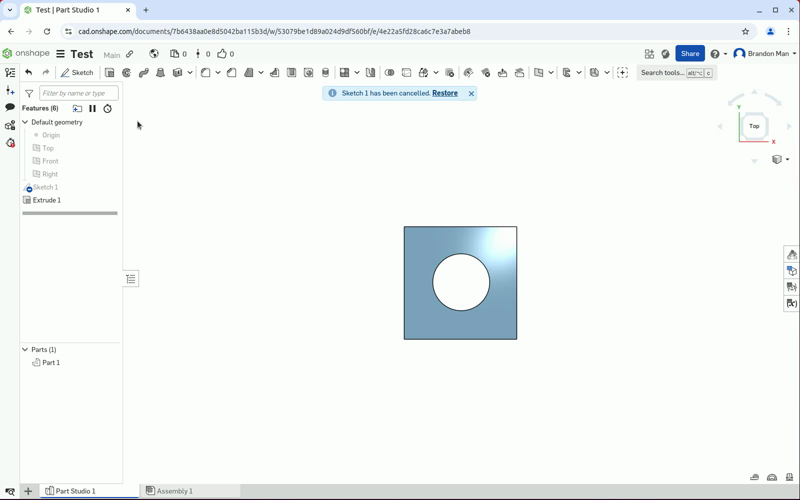
key(shift+h)
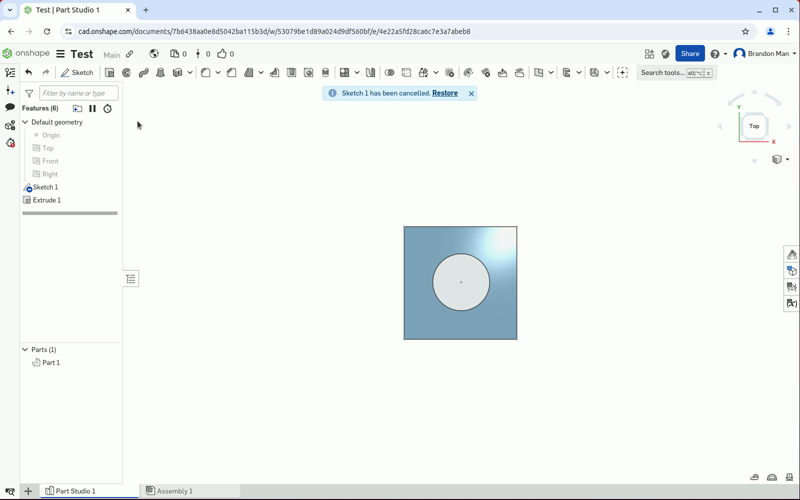
key(shift+h)
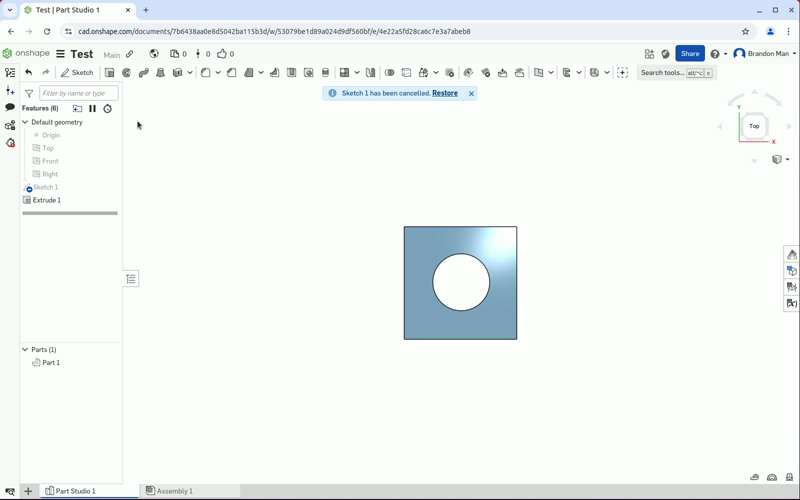
mouse_move(73, 189)
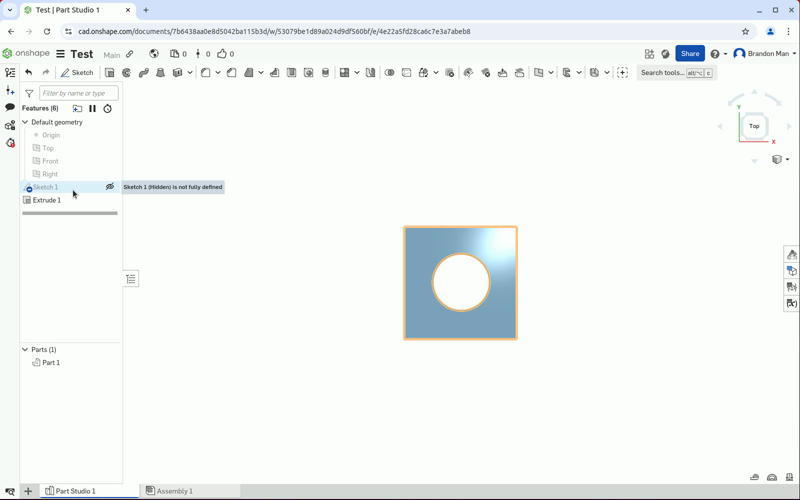
click(73, 189)
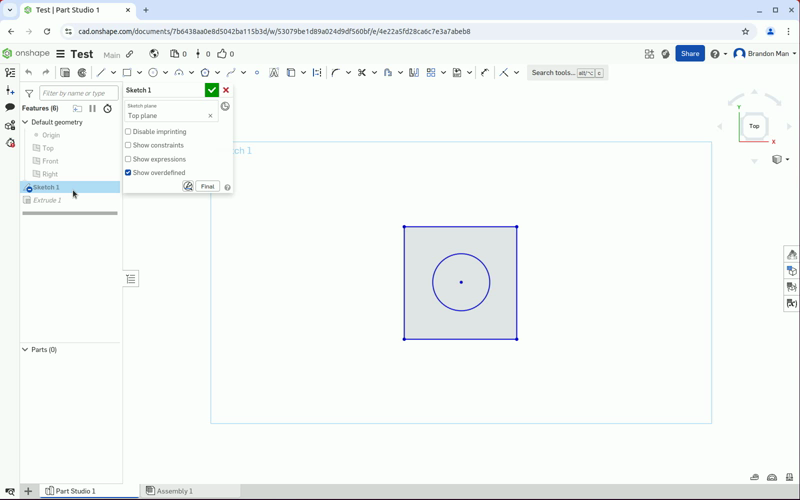
mouse_move(229, 92)
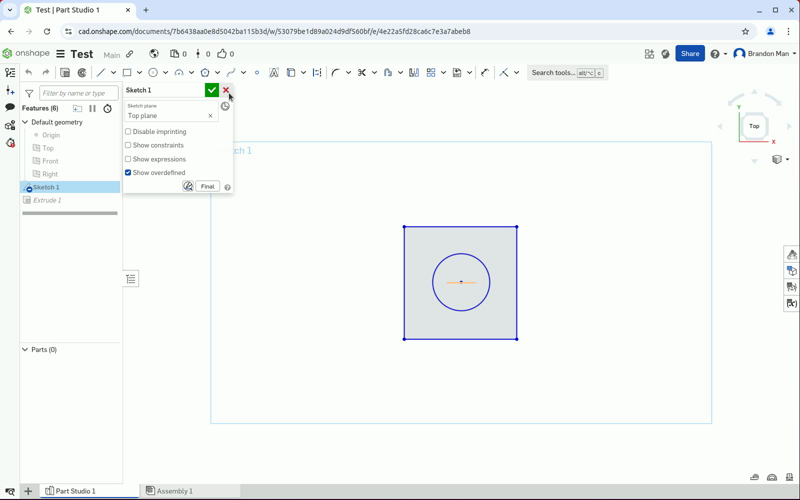
click(229, 92)
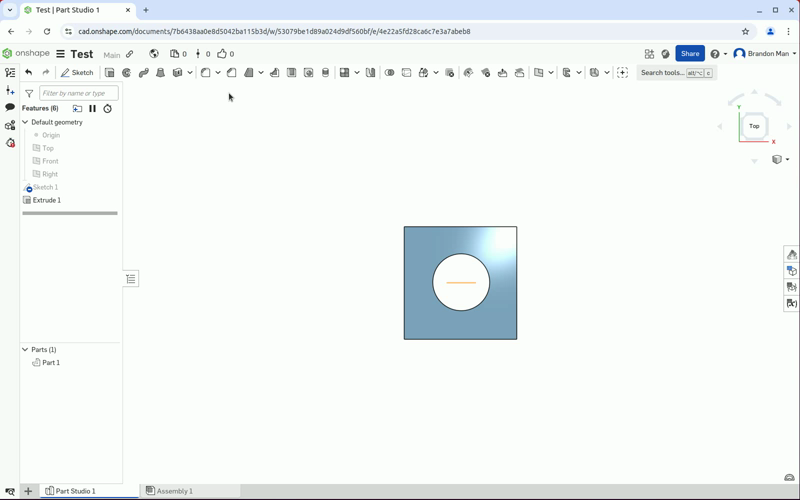
mouse_move(73, 352)
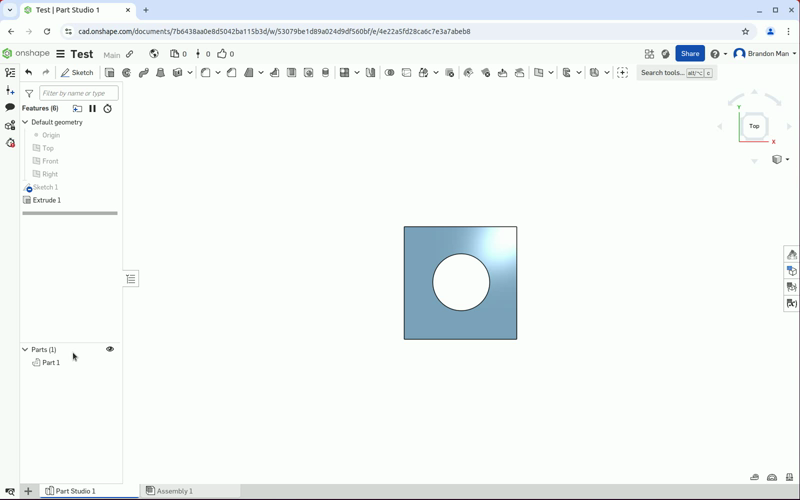
key(y)
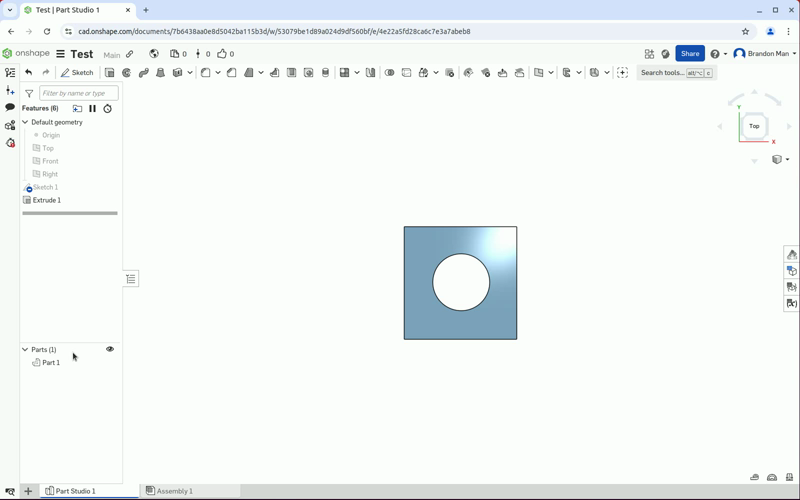
key(shift+p)
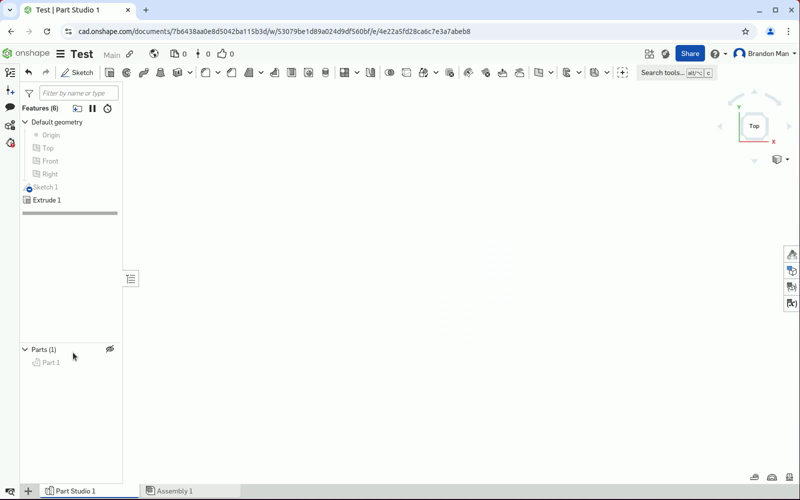
key(space)
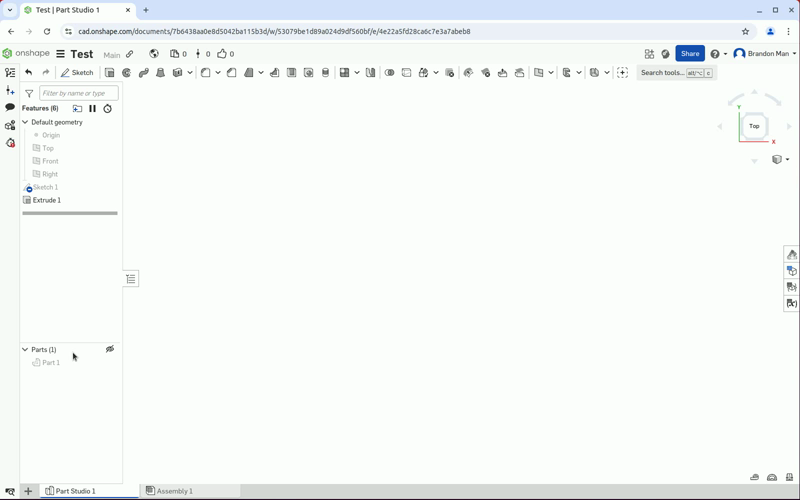
key_down(shift)
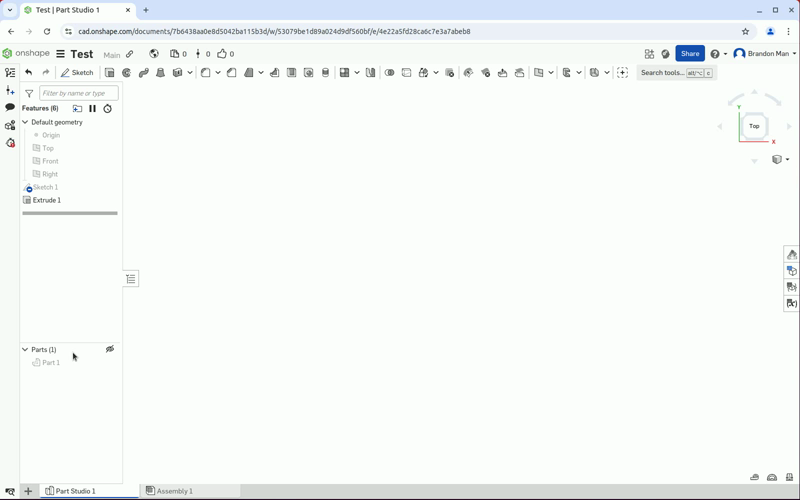
key(up)
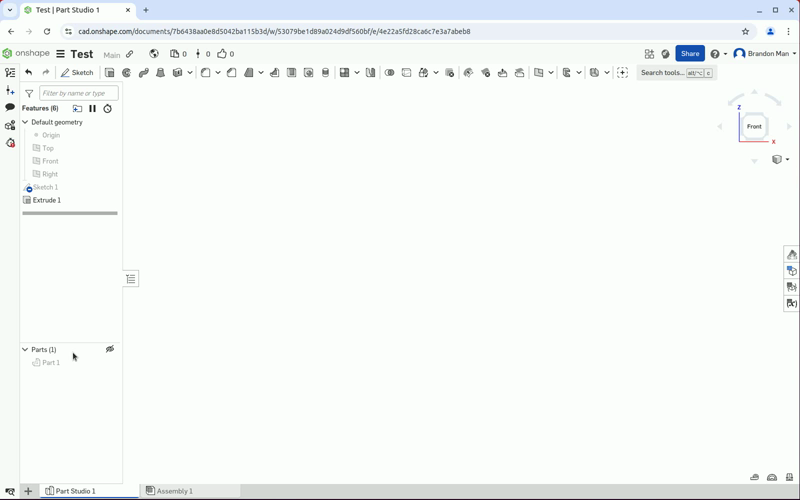
key_up(shift)
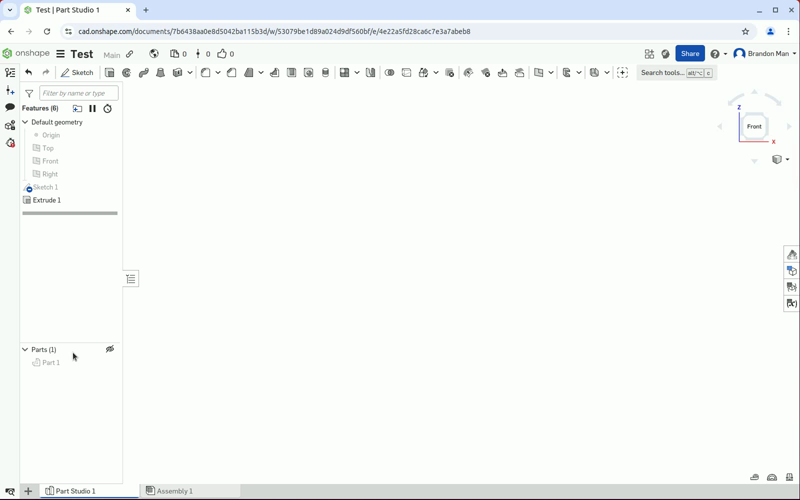
mouse_move(73, 352)
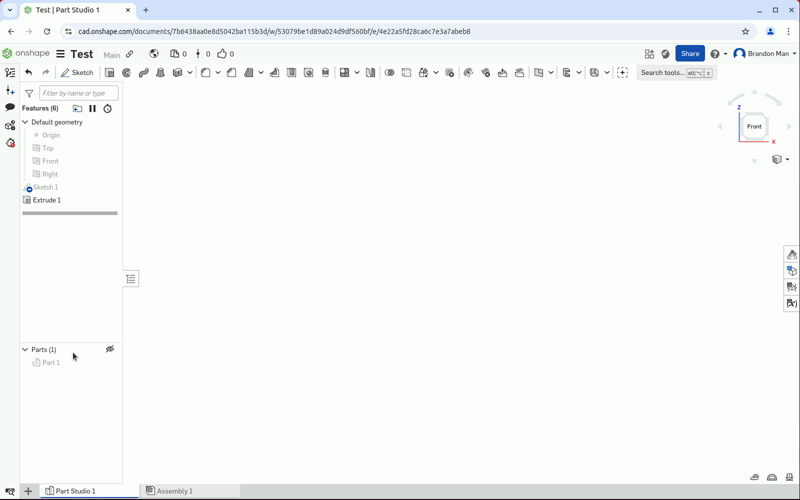
key(shift+y)
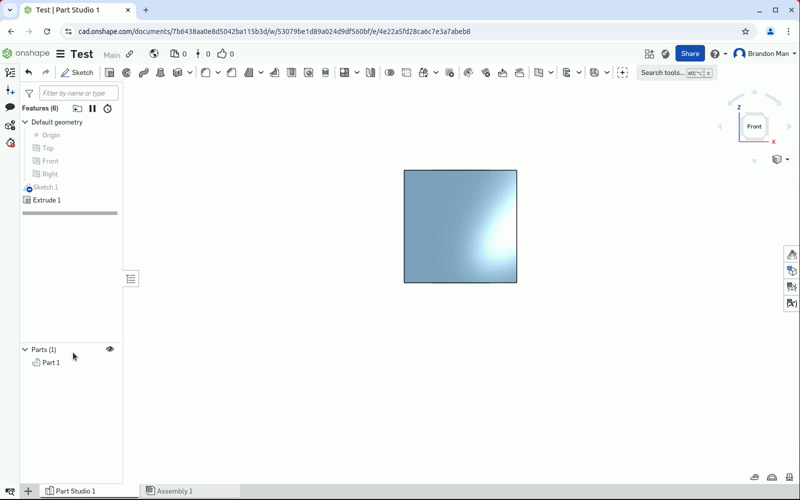
mouse_move(541, 75)
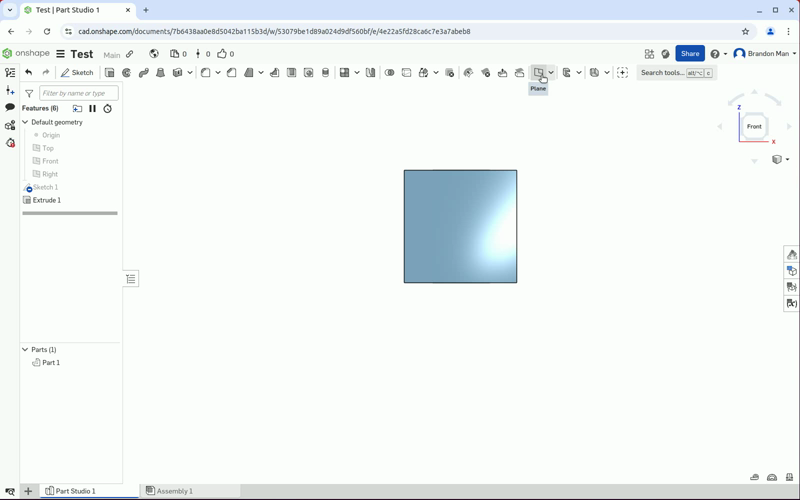
click(541, 75)
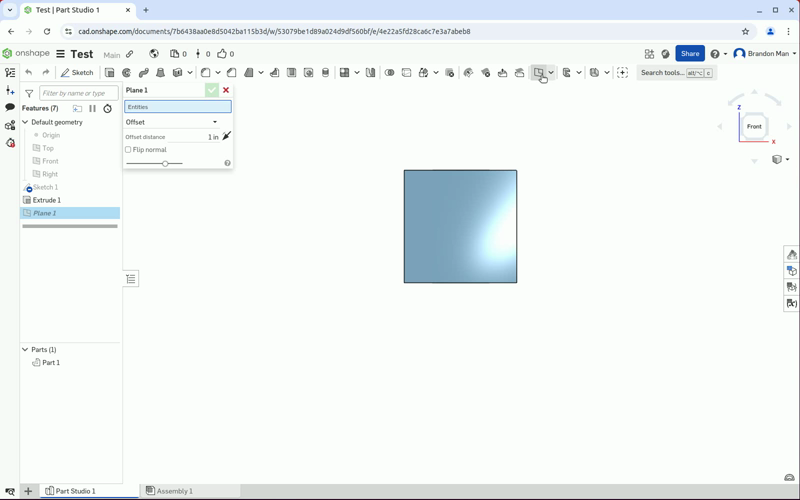
mouse_move(73, 163)
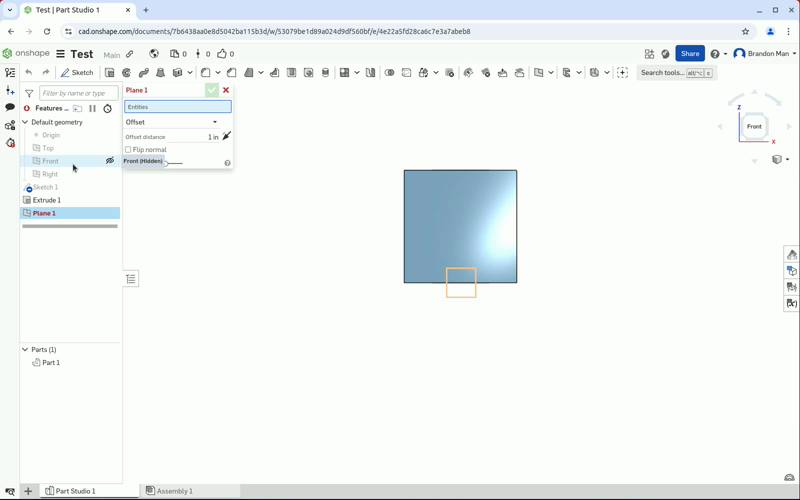
click(73, 163)
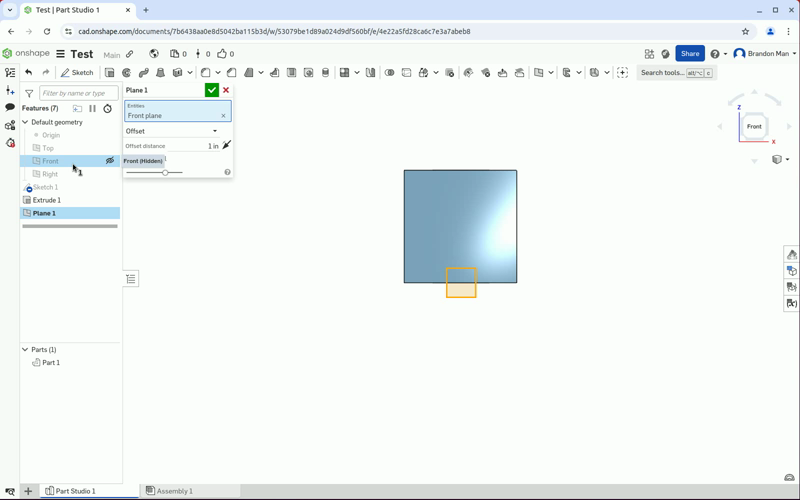
key(tab, 2)
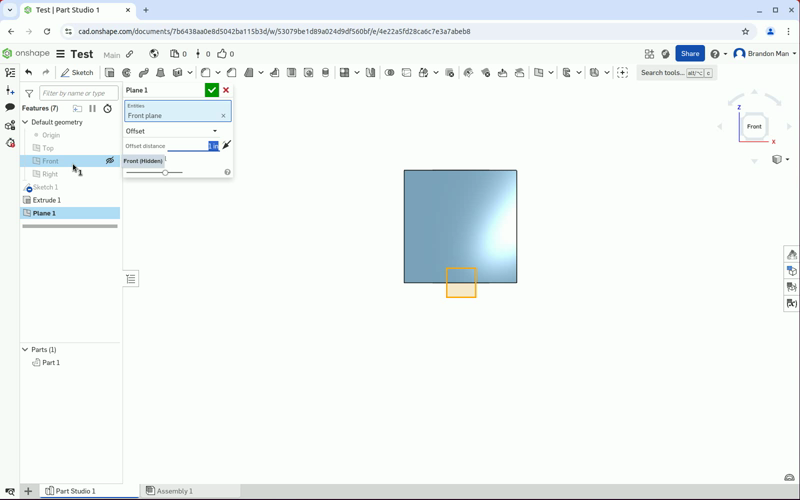
text(11.554)
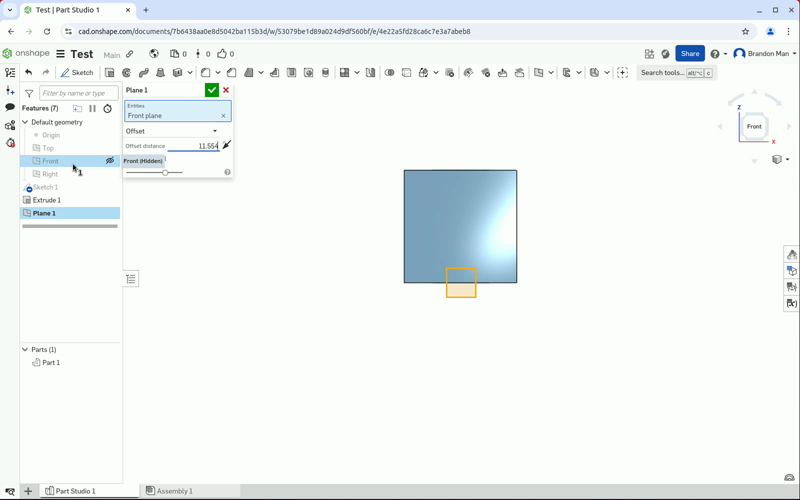
key(enter, 2)
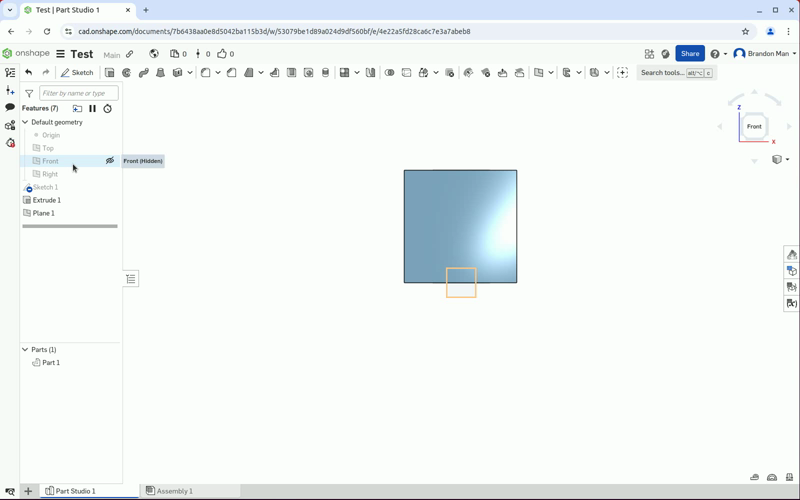
key(shift+s)
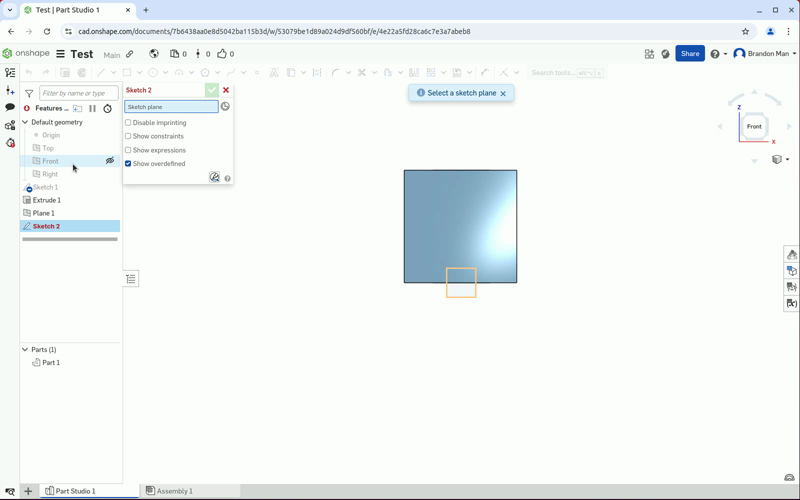
mouse_move(73, 215)
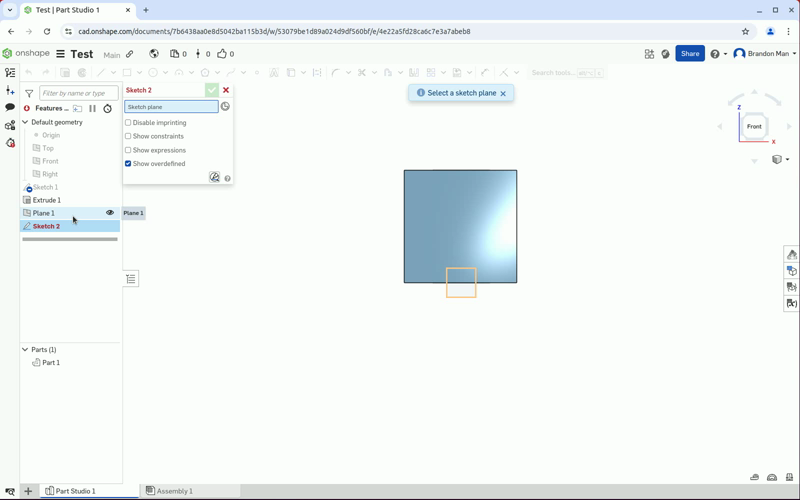
click(73, 215)
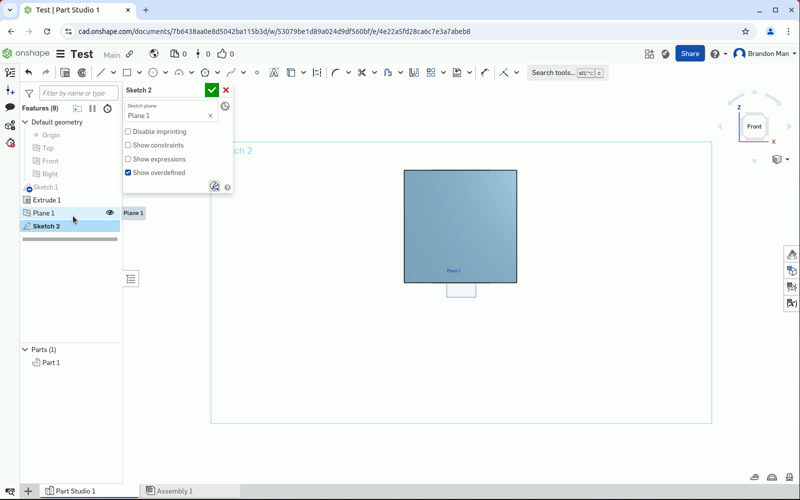
mouse_move(73, 352)
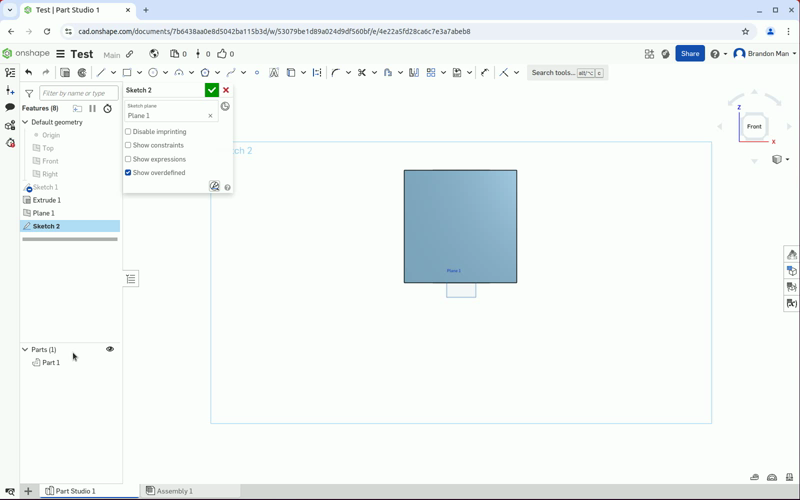
key(y)
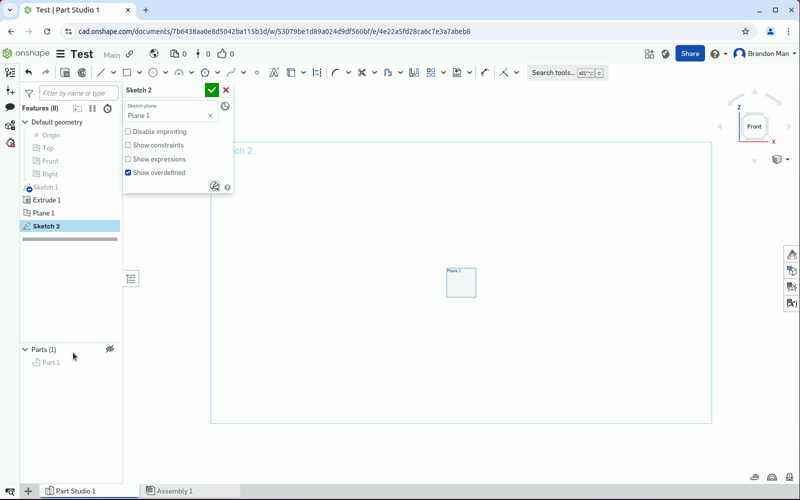
key(c)
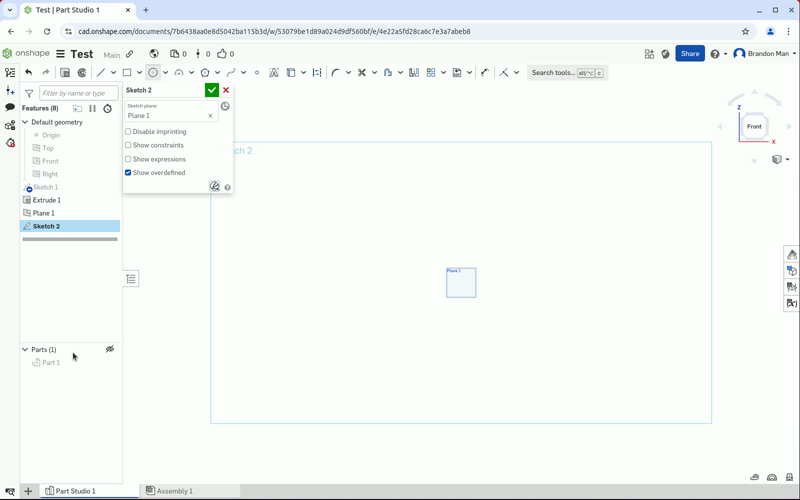
key_down(shift)
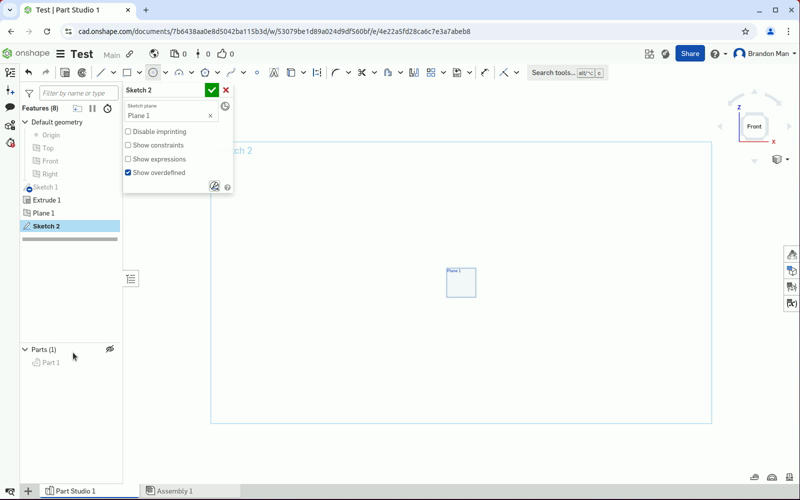
mouse_move(461, 231)
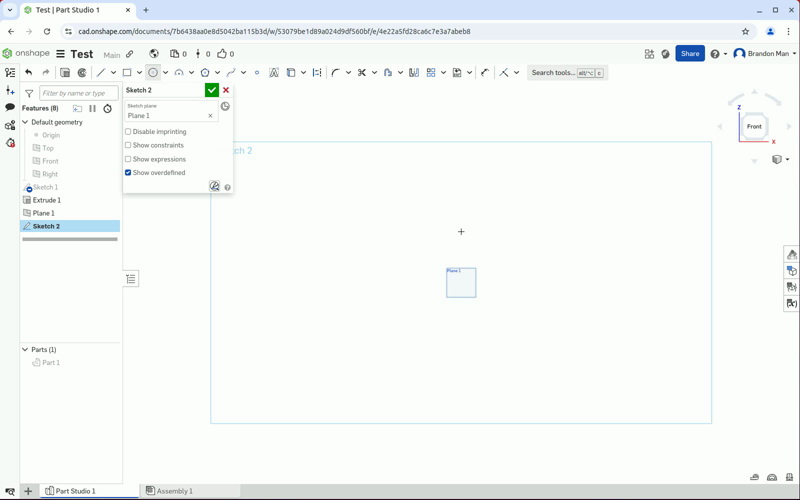
click(461, 231)
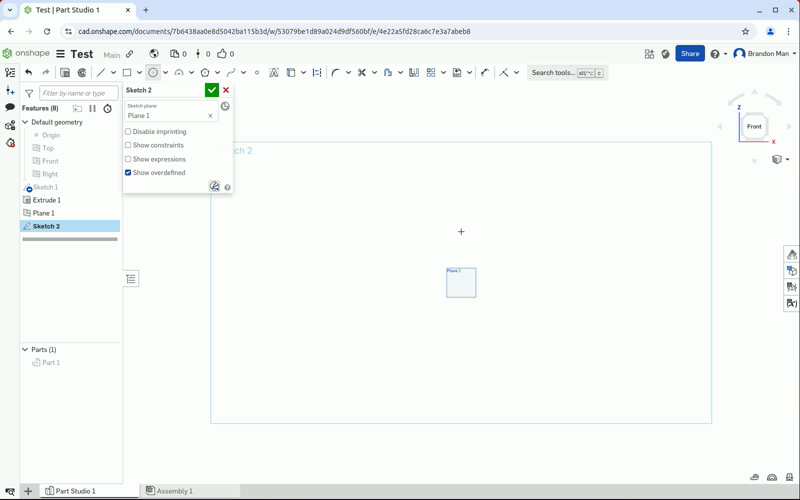
key_up(shift)
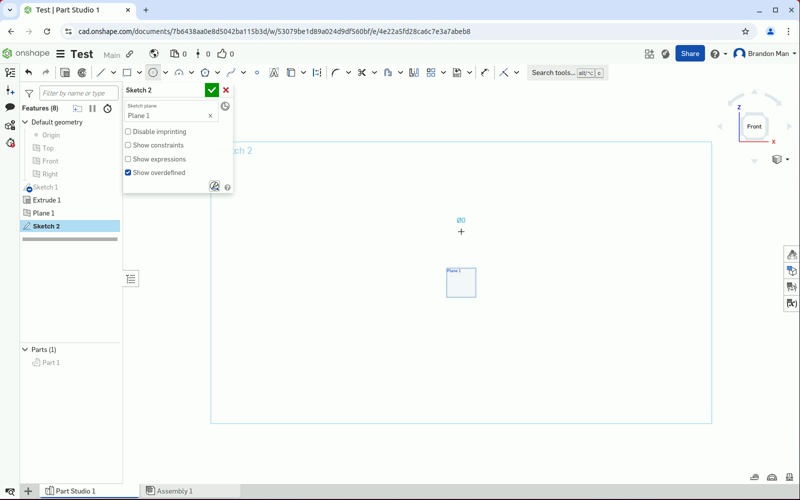
mouse_move(490, 231)
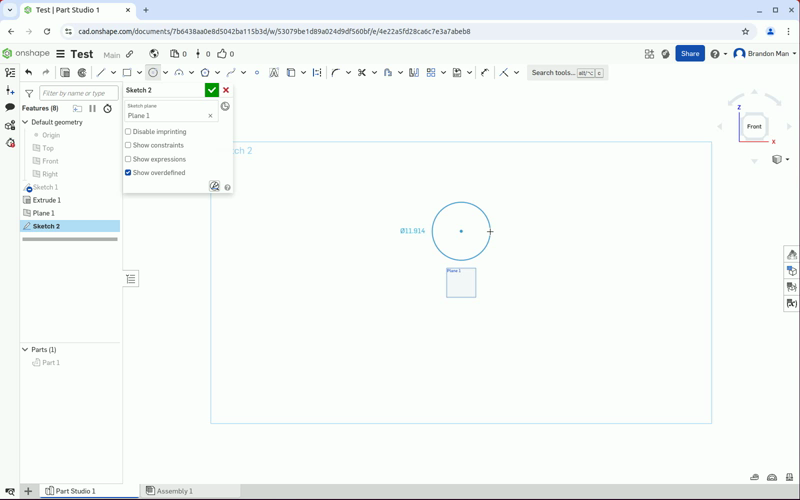
click(490, 231)
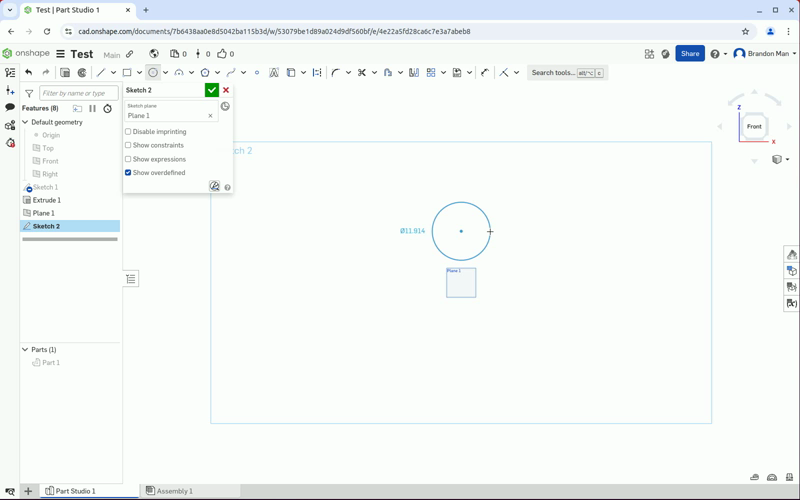
key(esc)
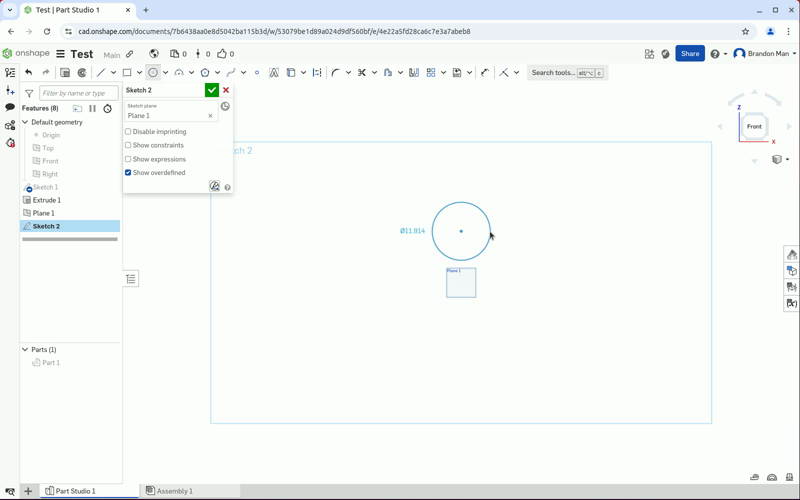
mouse_move(456, 207)
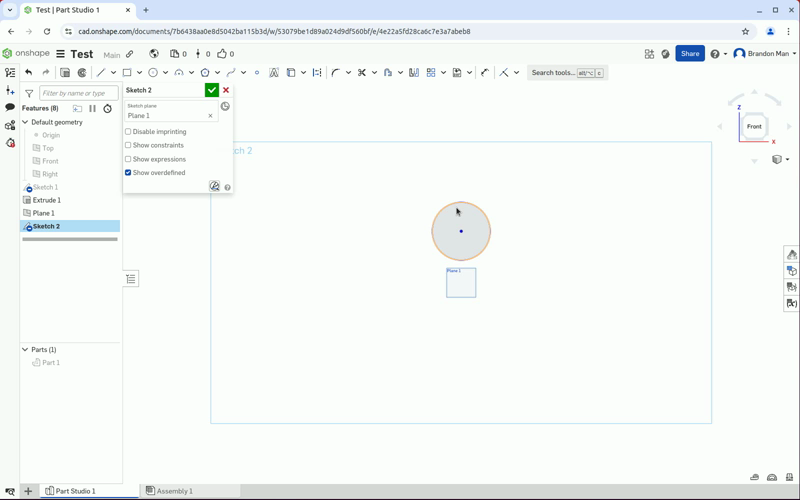
click(456, 207)
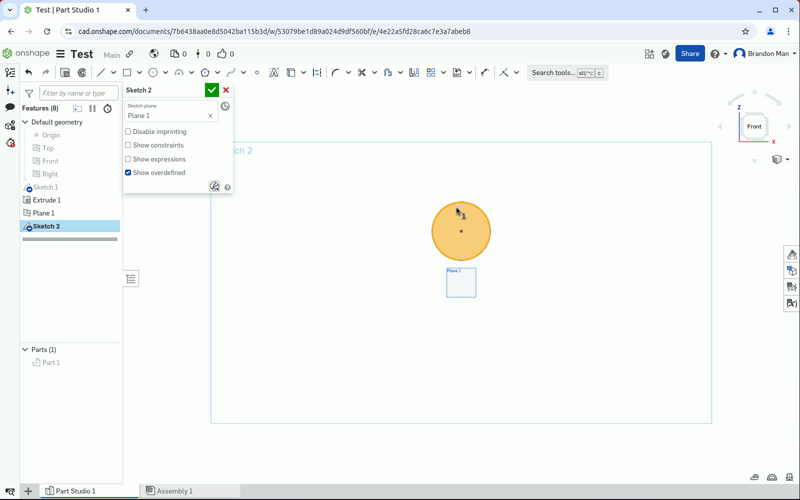
mouse_move(73, 352)
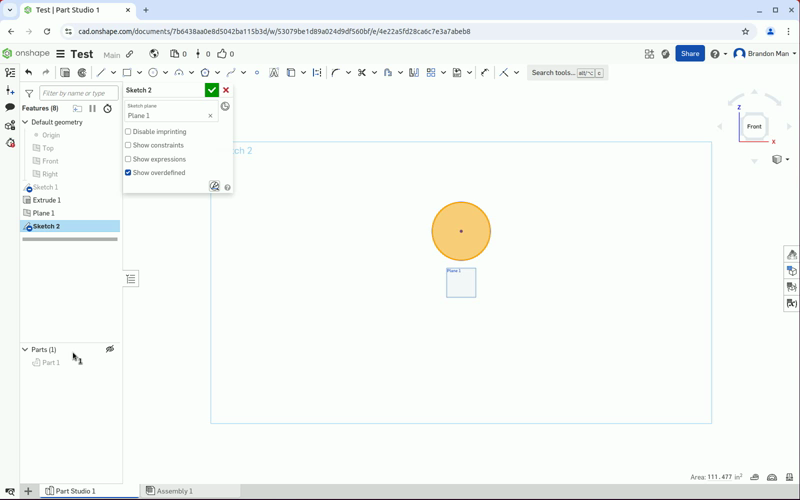
key(shift+y)
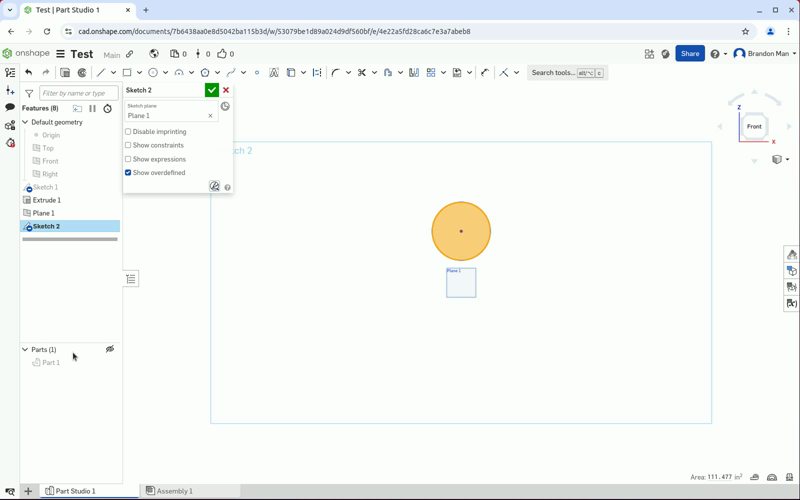
key(shift+e)
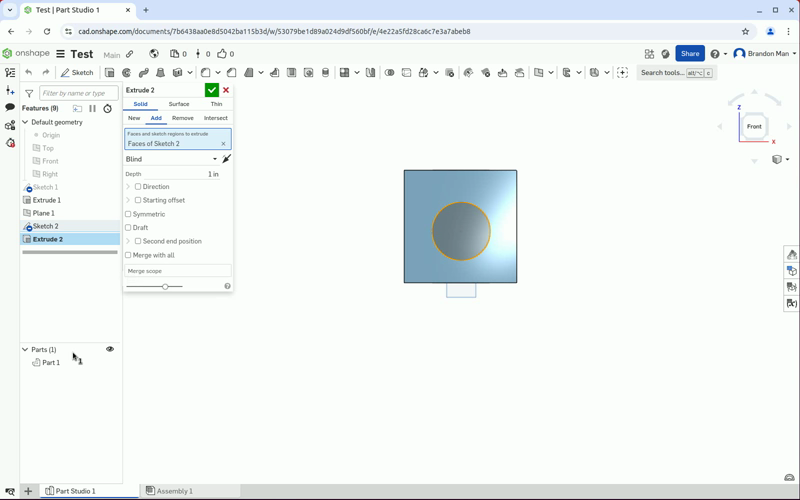
mouse_move(143, 106)
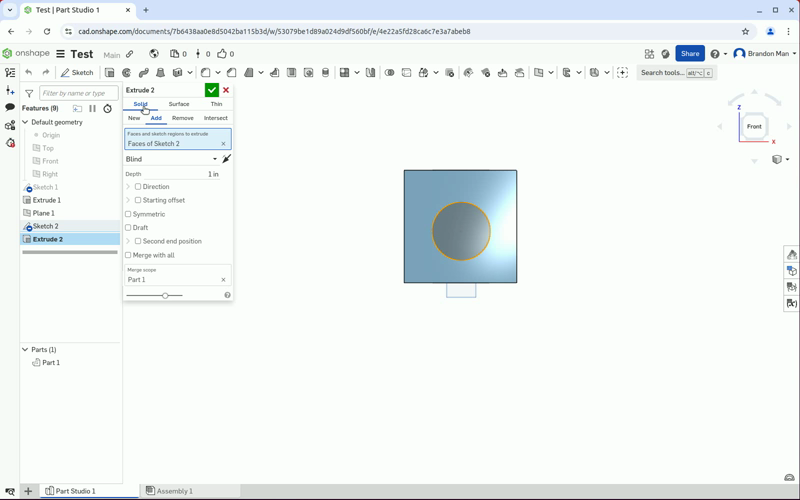
click(143, 106)
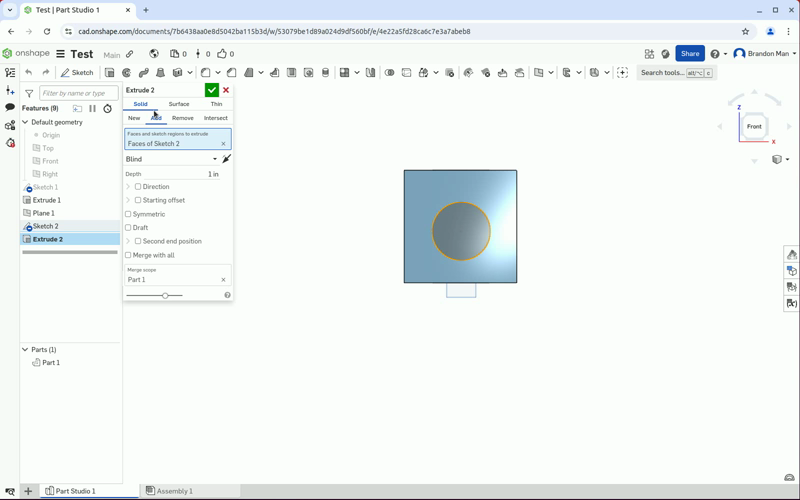
mouse_move(186, 120)
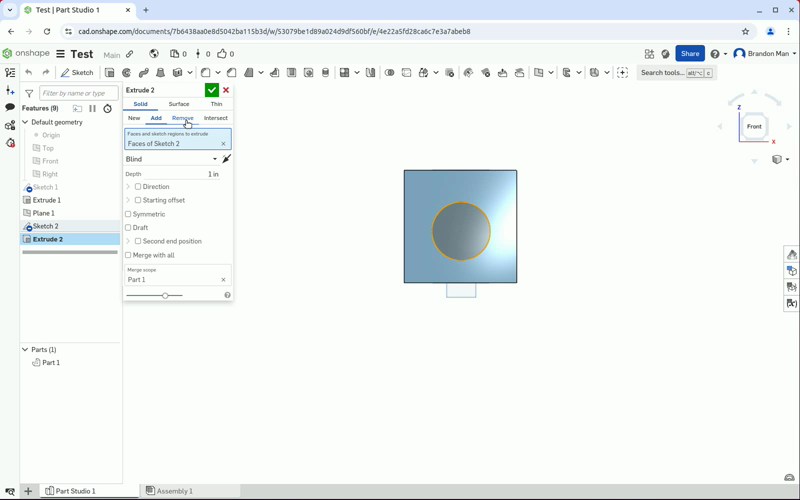
click(186, 120)
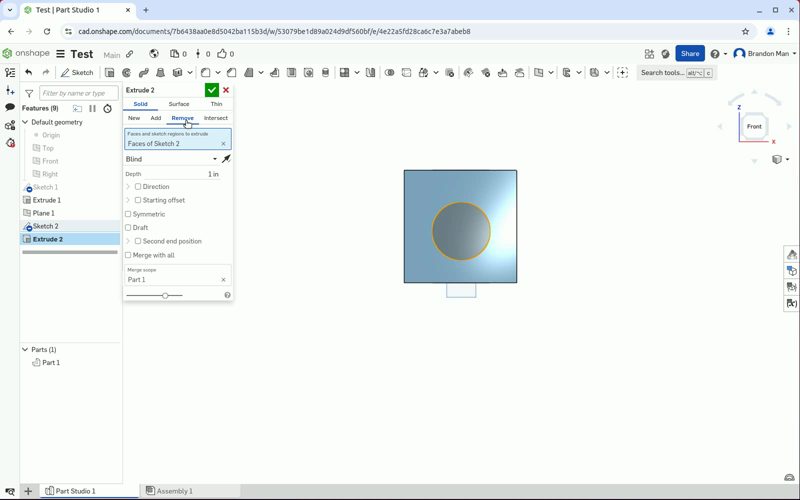
key(tab, 4)
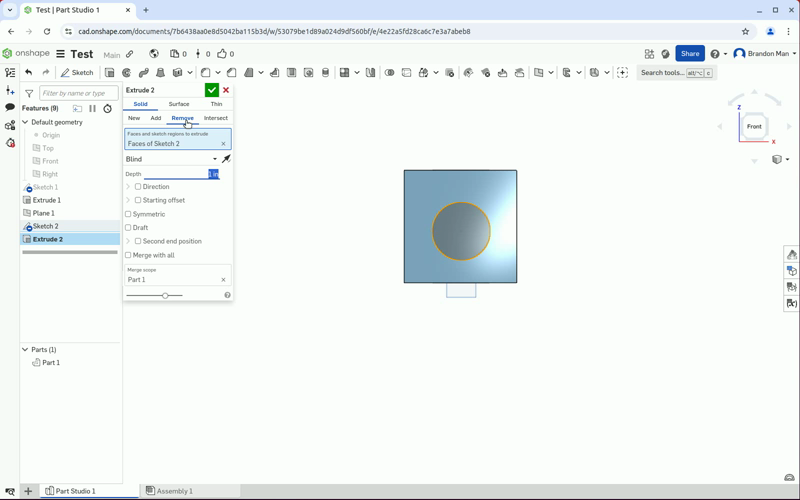
text(11.554)
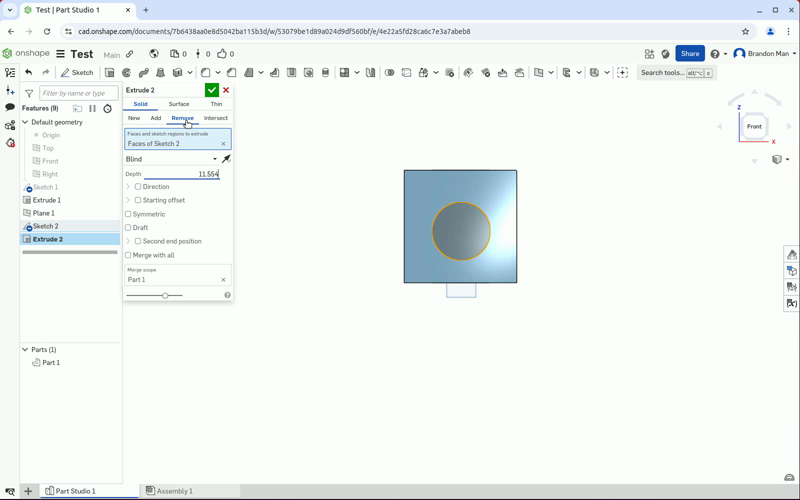
key(tab, 6)
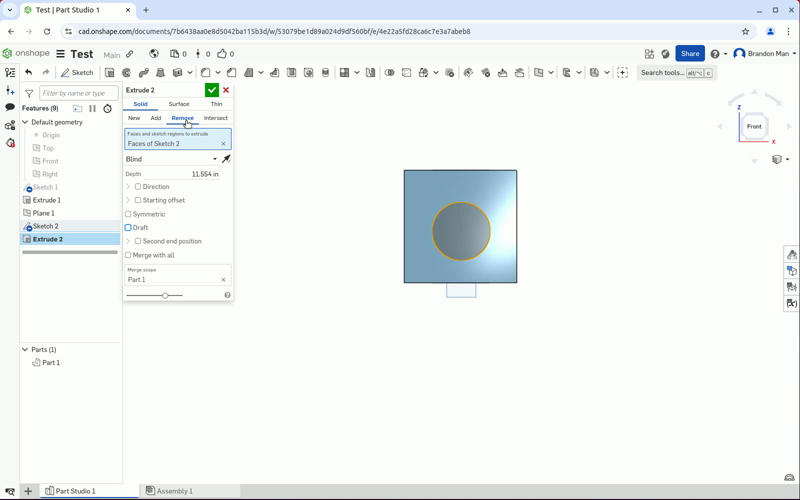
key(space)
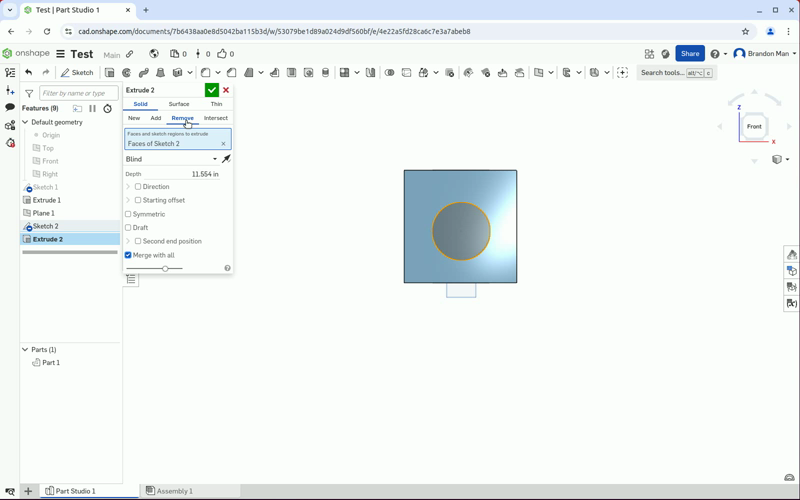
key(enter)
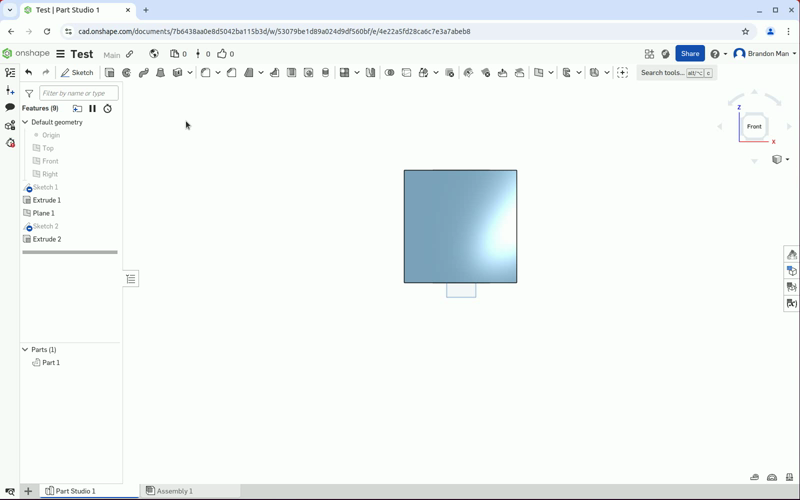
key(shift+h)
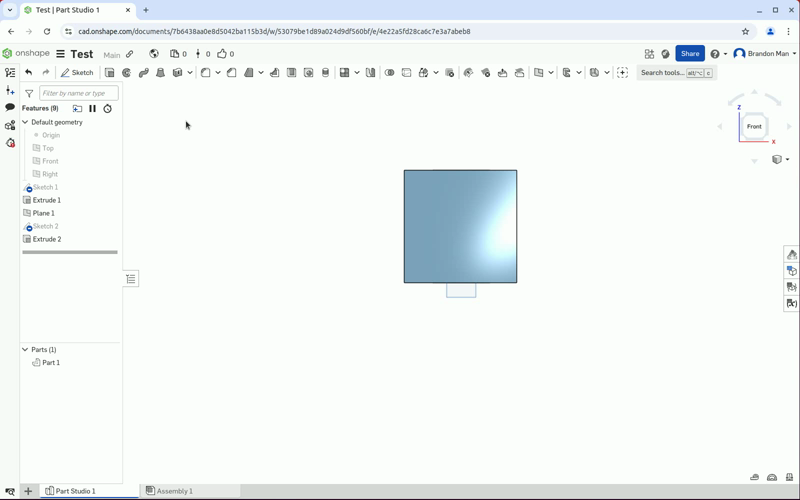
key(shift+h)
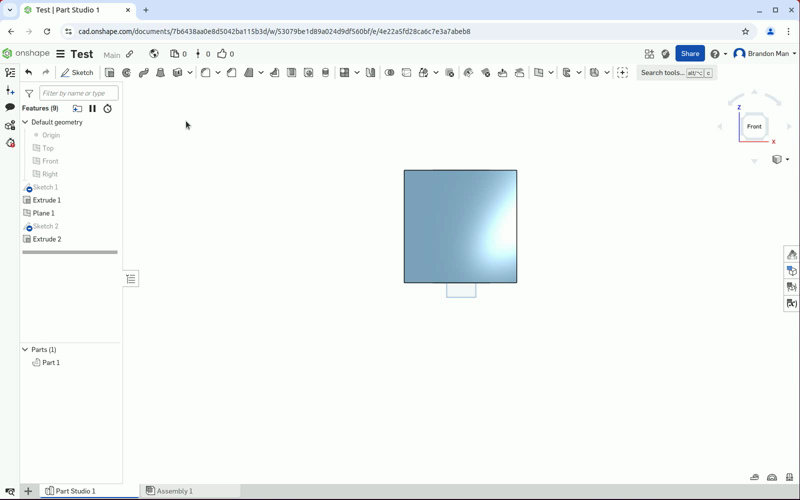
mouse_move(73, 189)
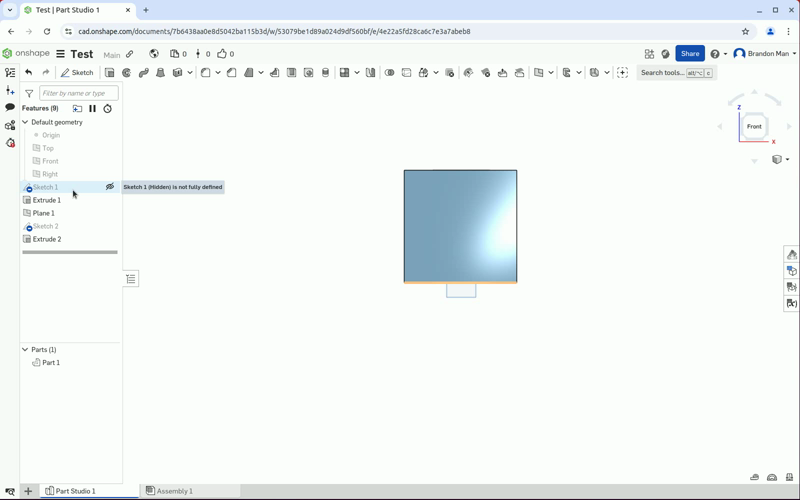
click(73, 189)
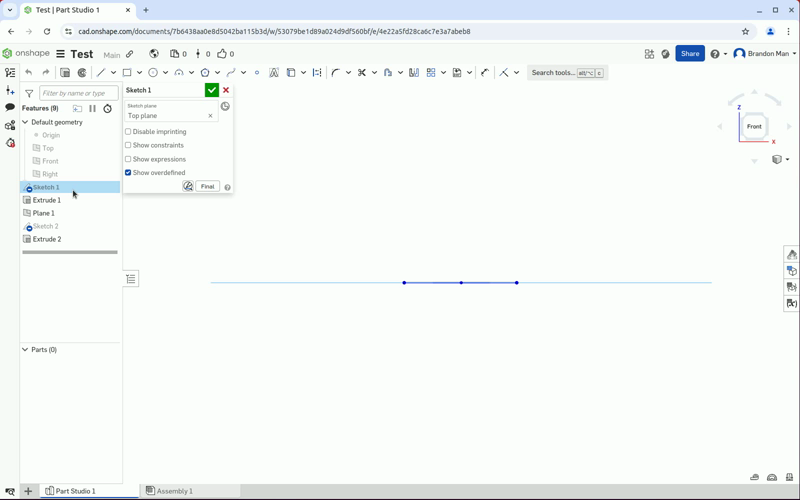
mouse_move(229, 92)
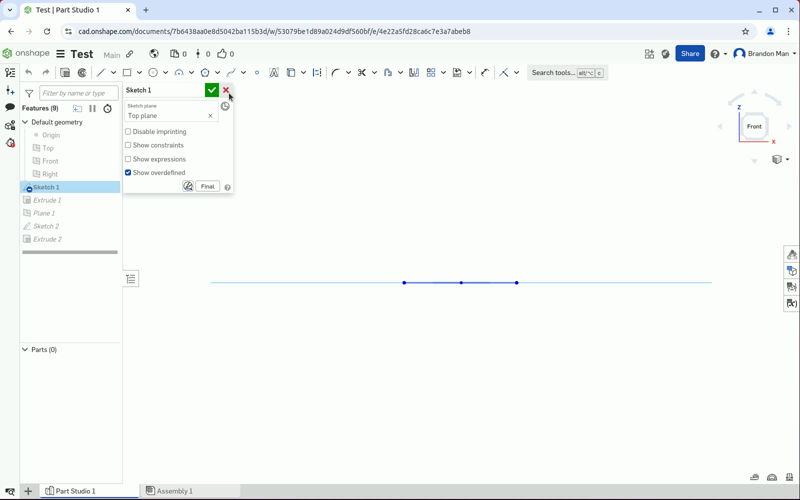
click(229, 92)
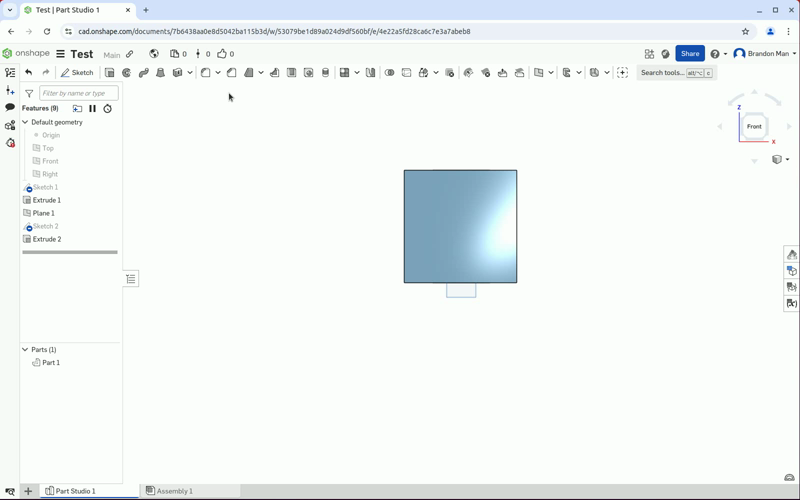
mouse_move(73, 352)
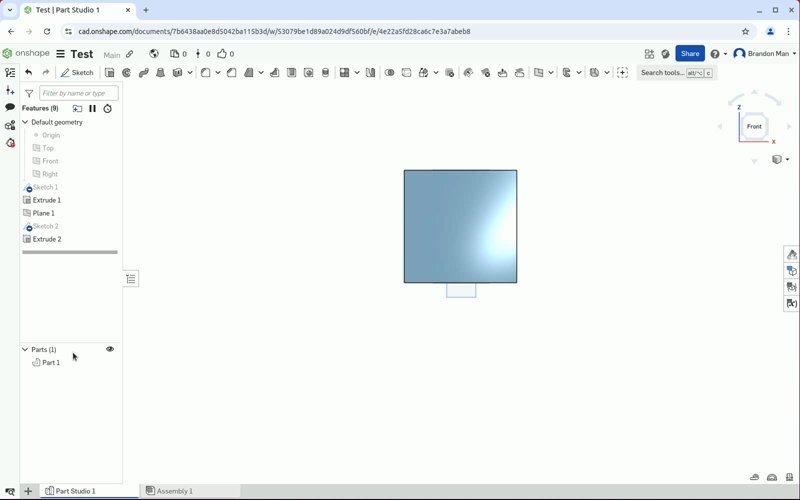
key(y)
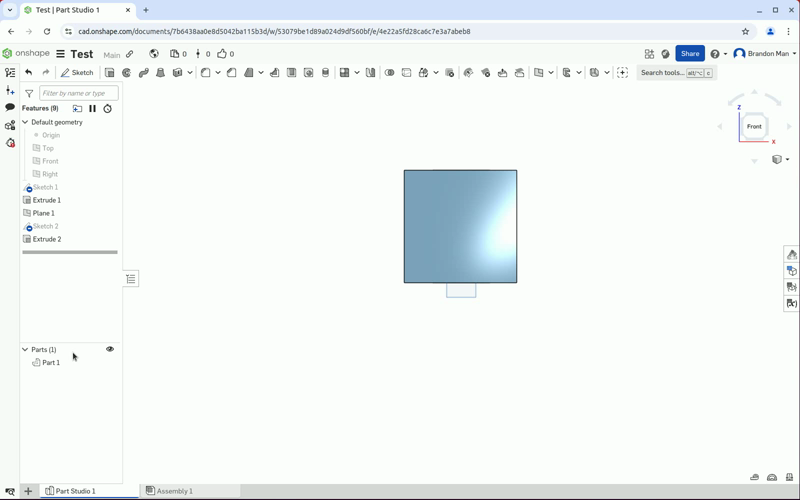
key(shift+p)
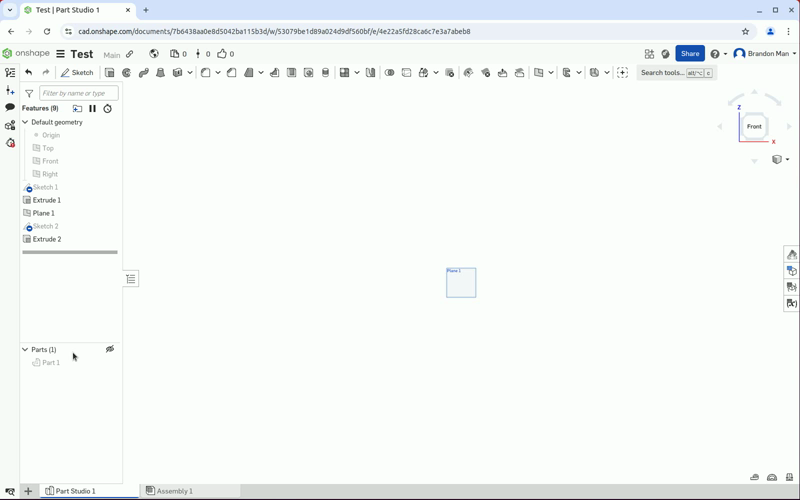
key(space)
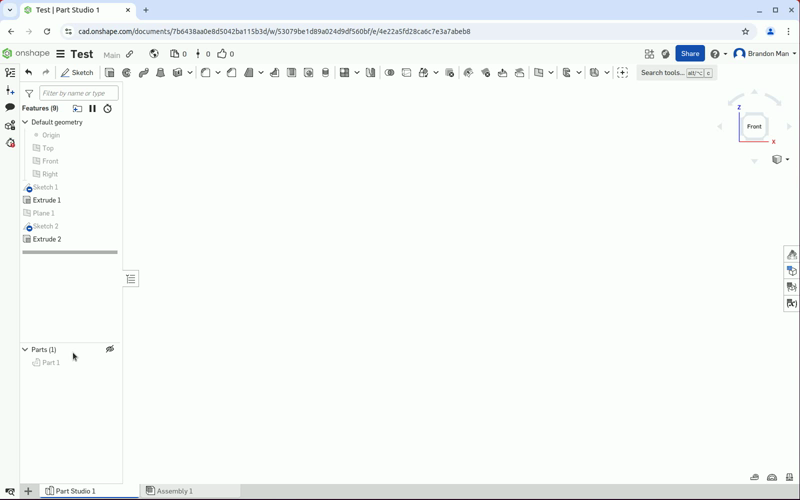
key_down(shift)
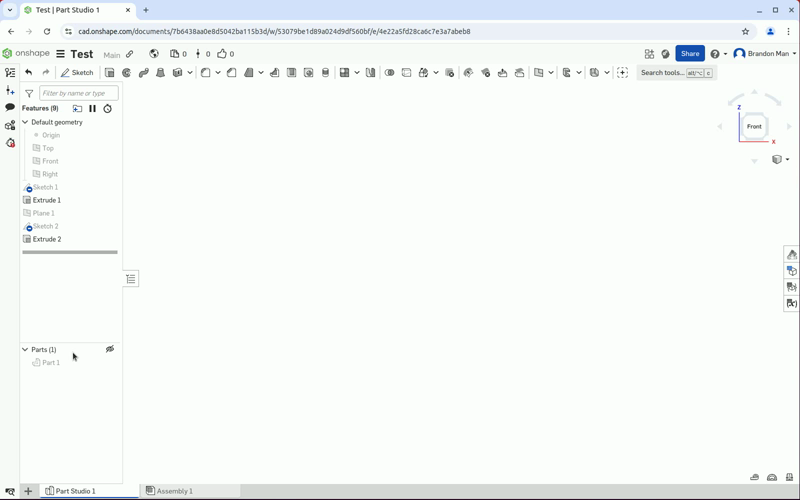
key(left)
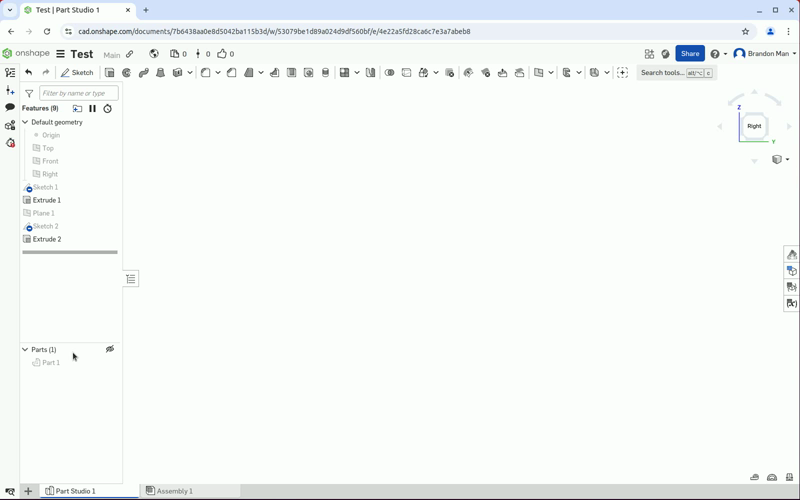
key_up(shift)
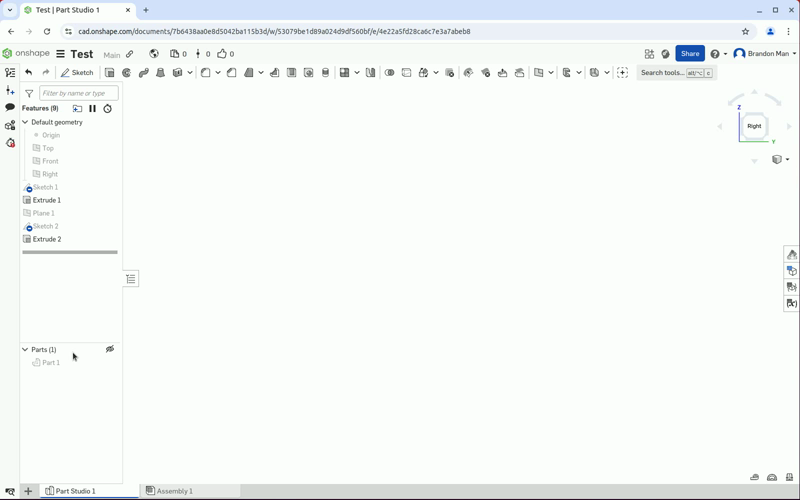
mouse_move(73, 352)
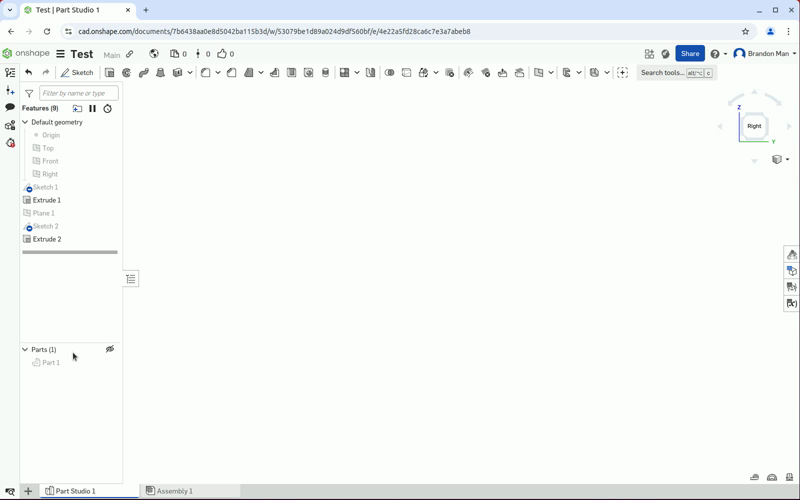
key(shift+y)
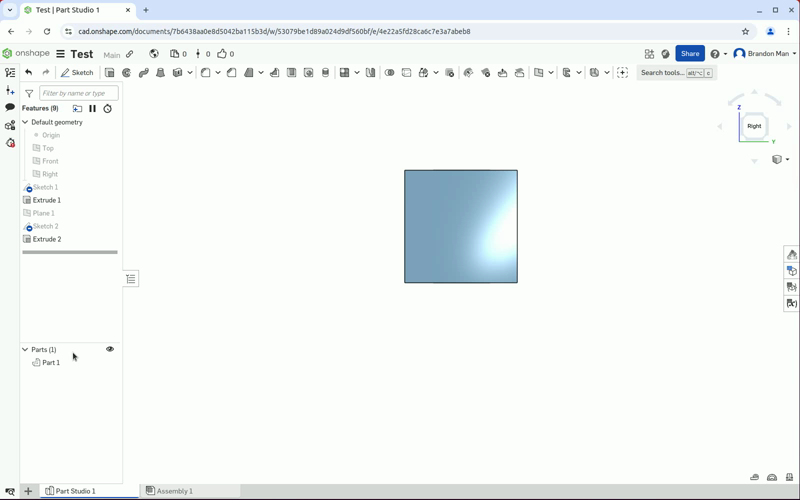
mouse_move(541, 75)
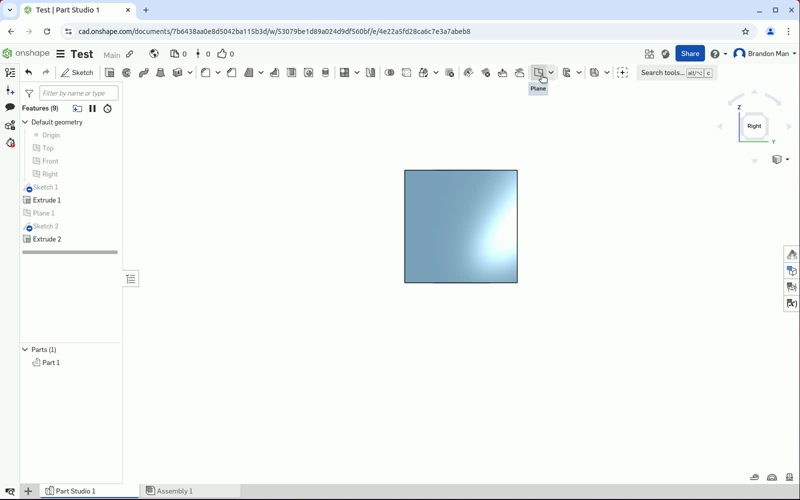
click(541, 75)
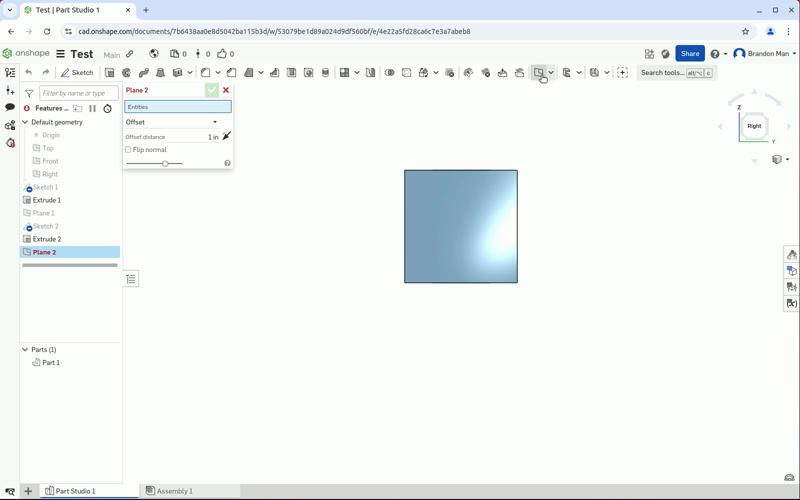
mouse_move(73, 176)
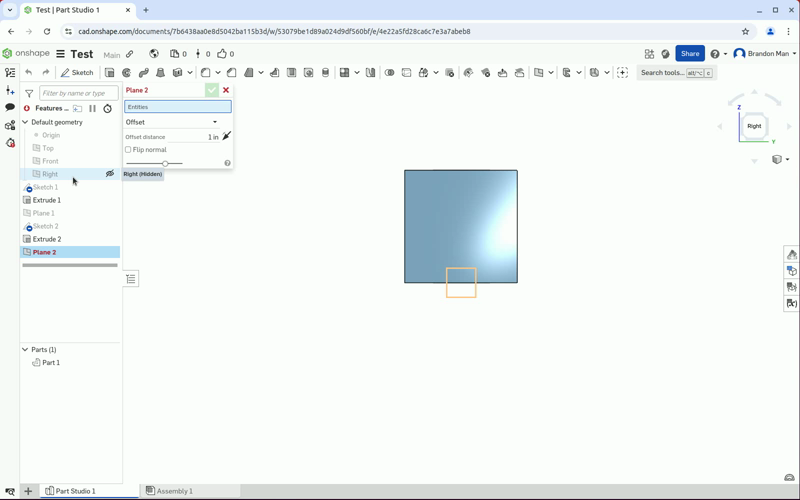
click(73, 176)
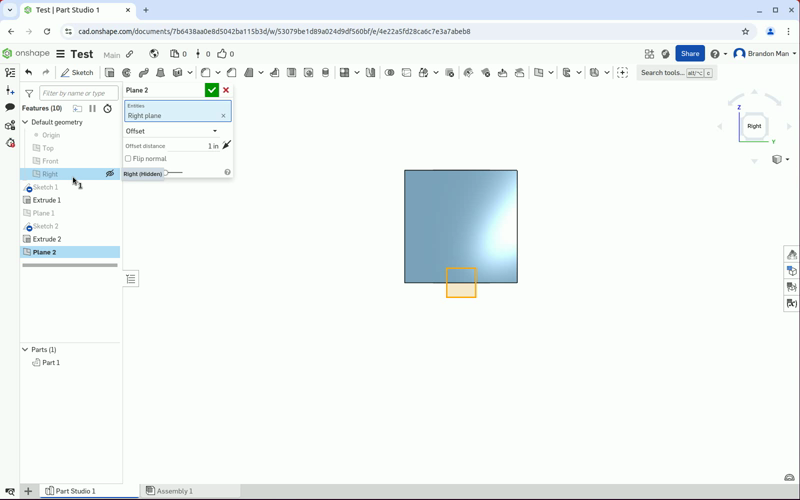
key(tab, 2)
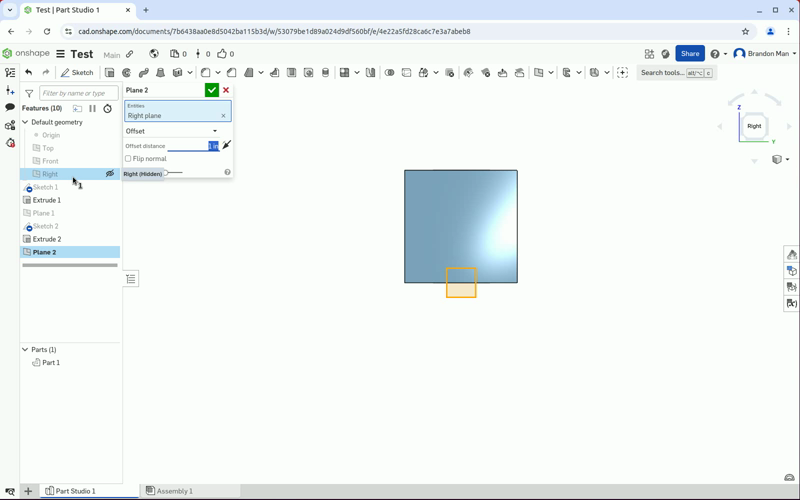
text(11.554)
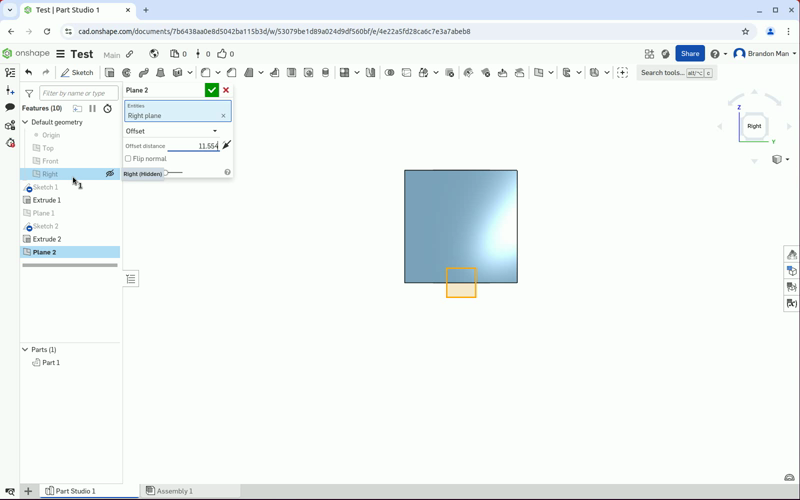
key(enter, 2)
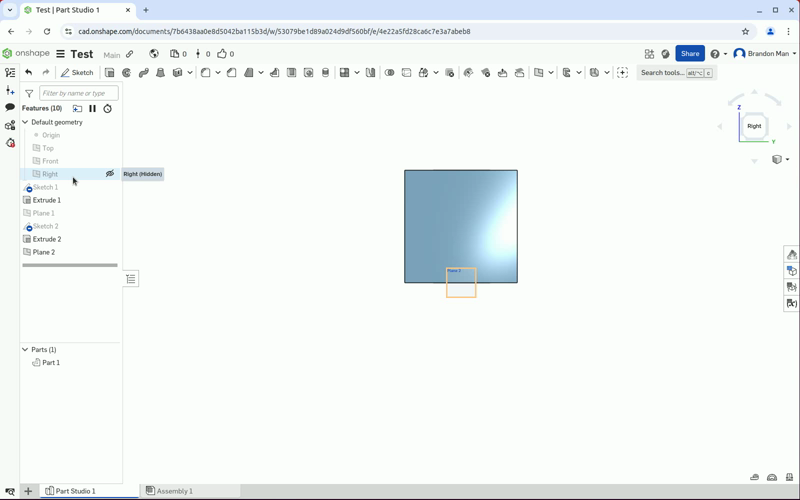
key(shift+s)
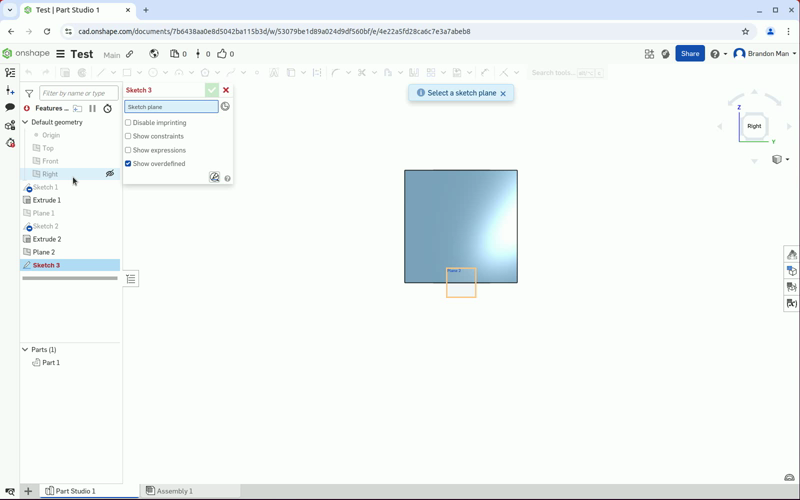
mouse_move(73, 254)
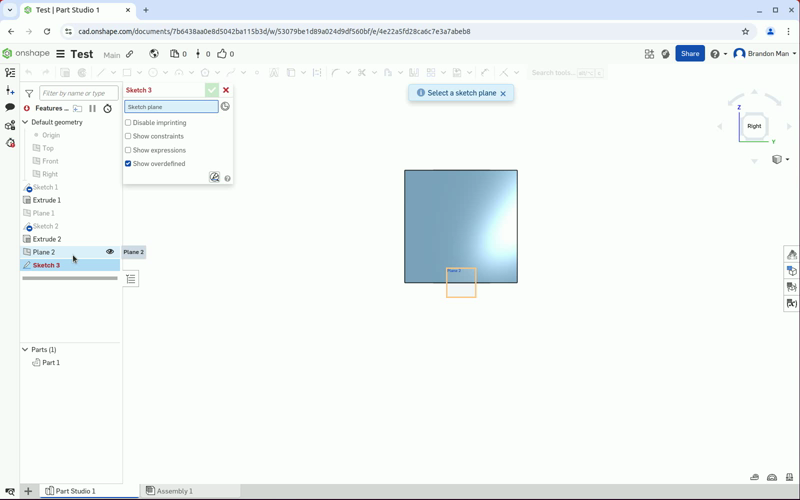
click(73, 254)
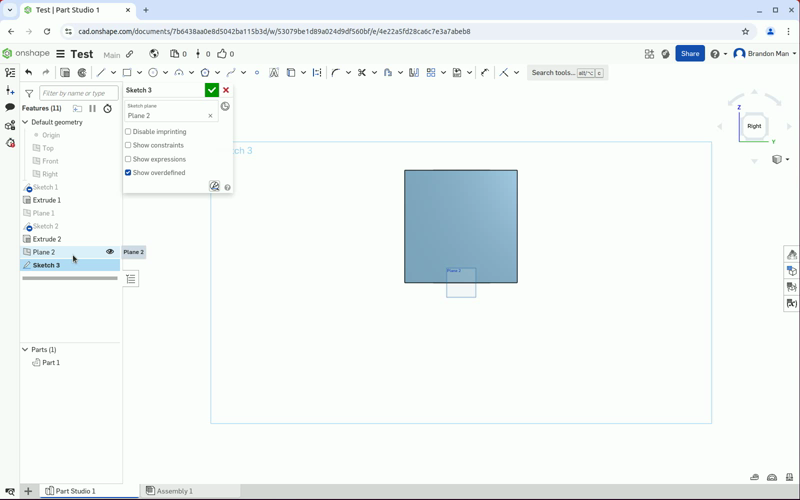
mouse_move(73, 352)
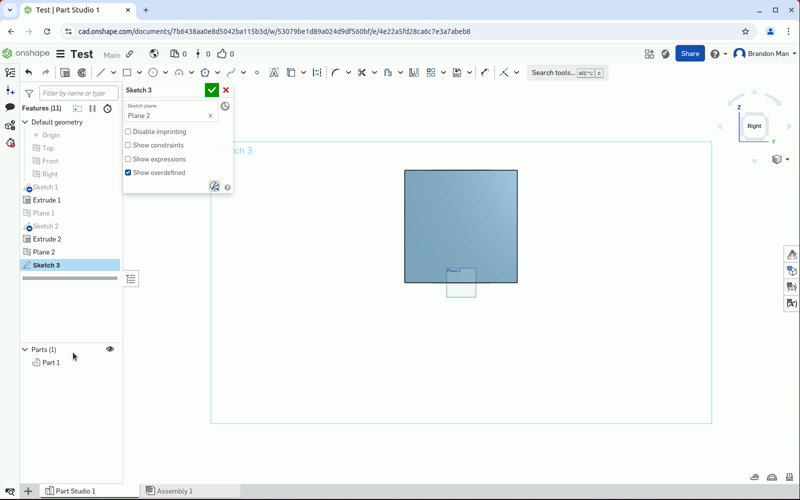
key(y)
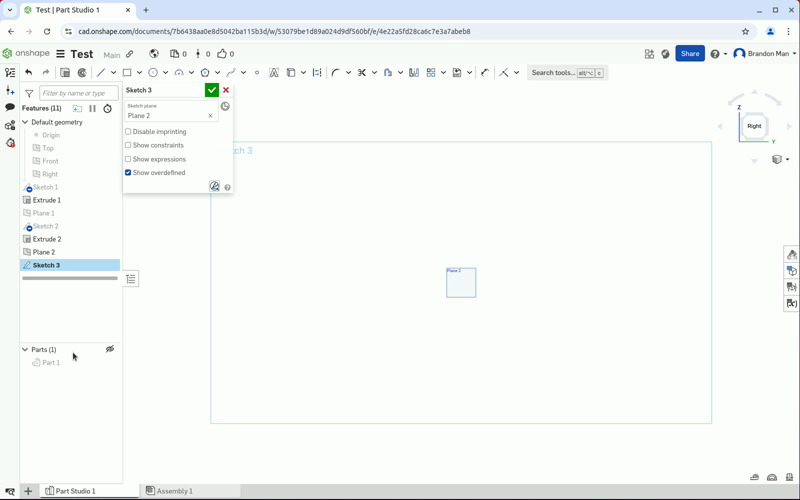
key(c)
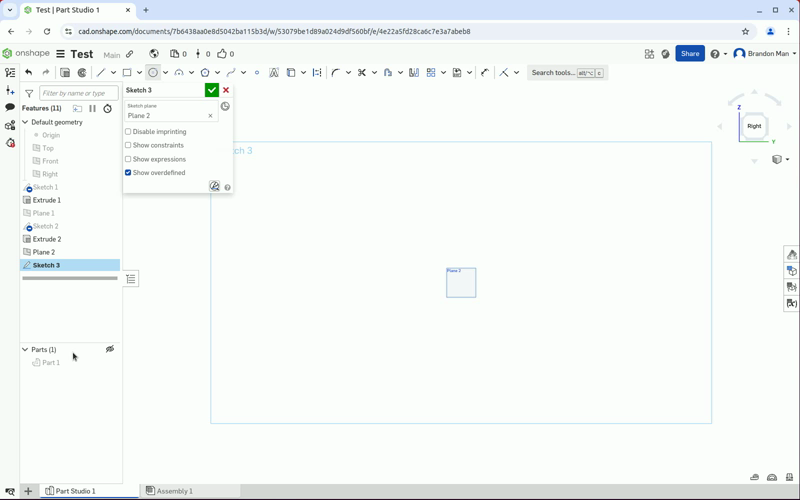
key_down(shift)
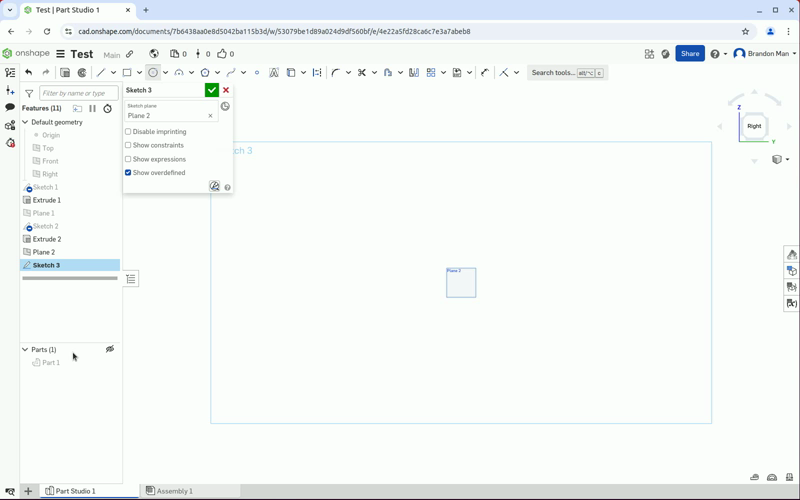
mouse_move(461, 226)
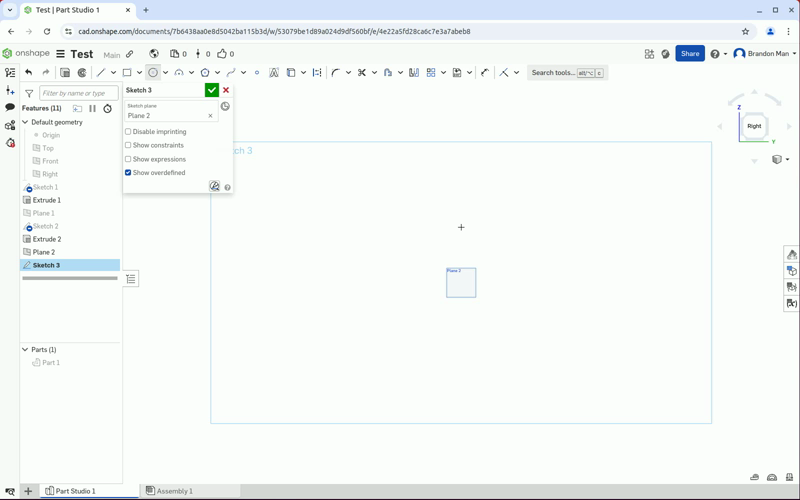
click(461, 226)
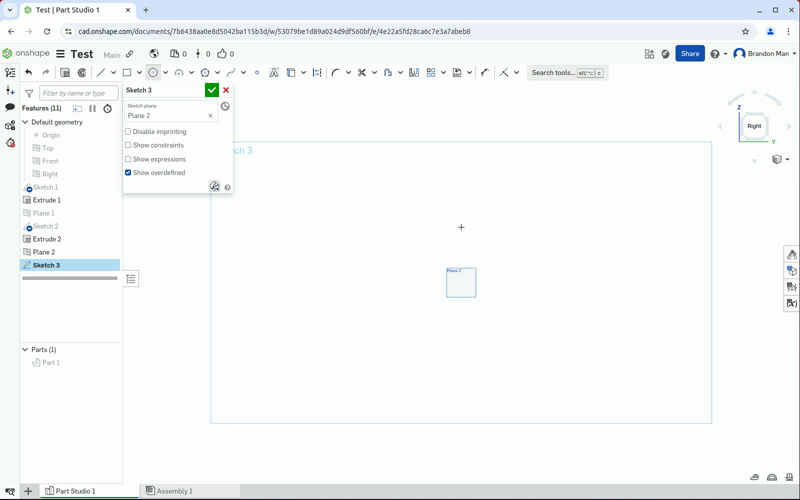
key_up(shift)
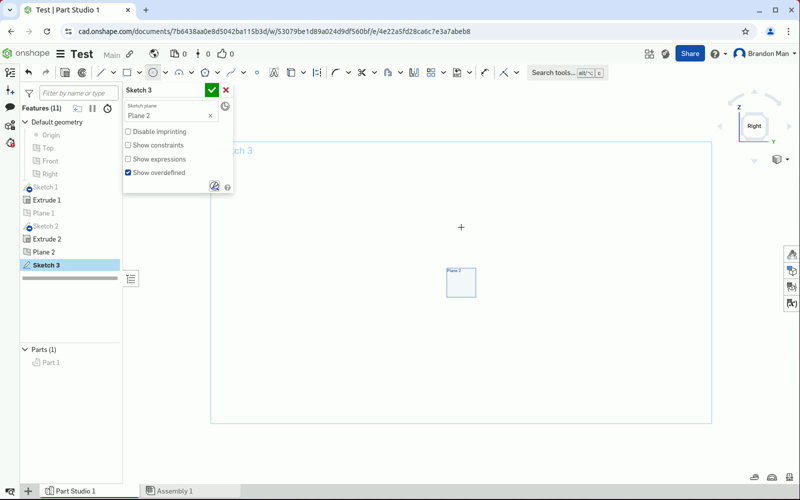
mouse_move(490, 226)
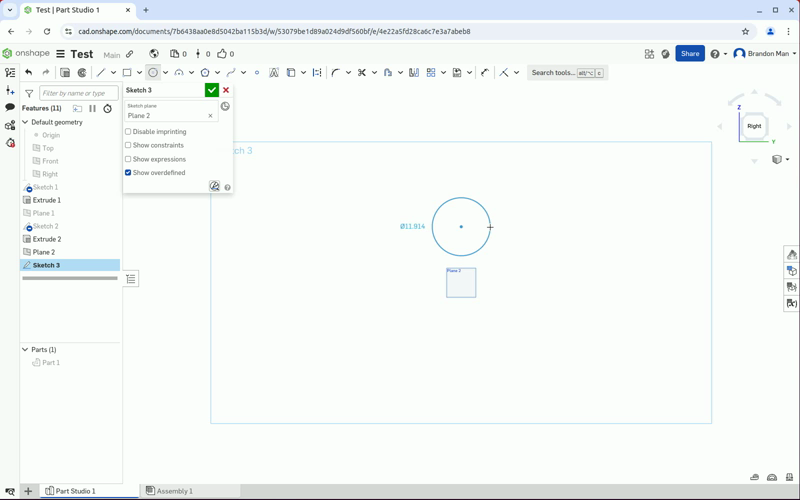
click(490, 226)
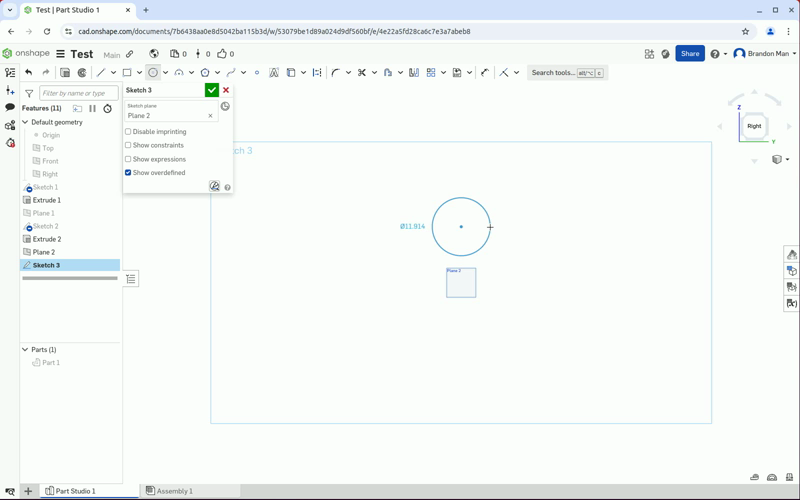
key(esc)
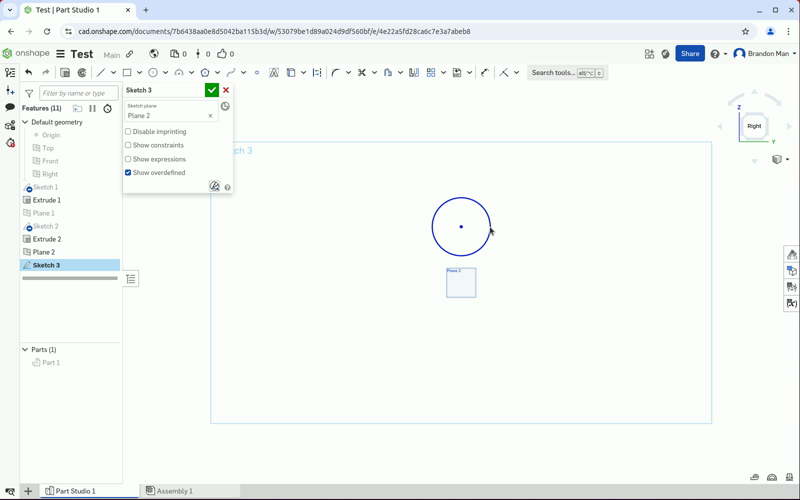
mouse_move(475, 225)
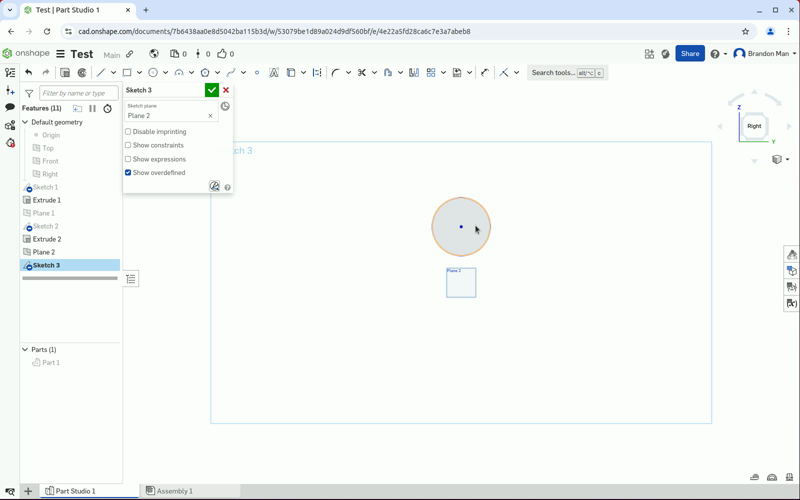
click(475, 225)
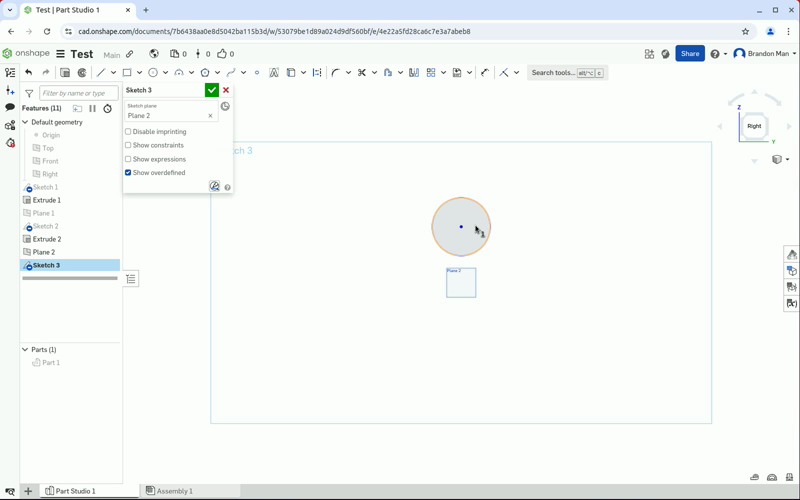
mouse_move(73, 352)
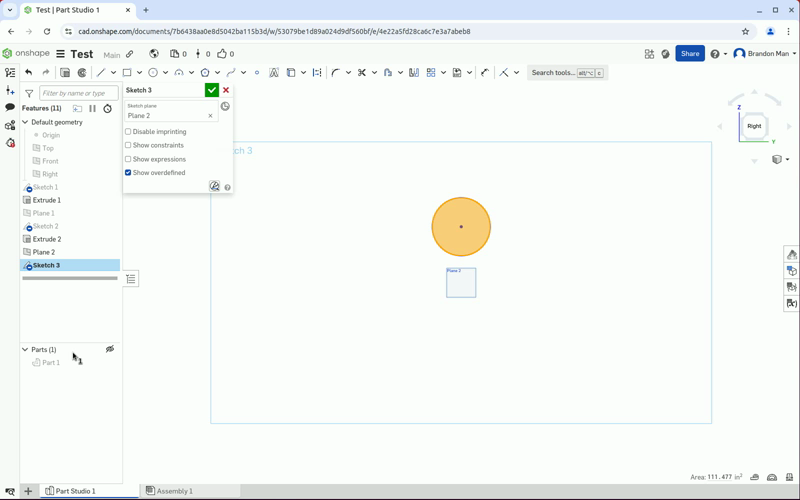
key(shift+y)
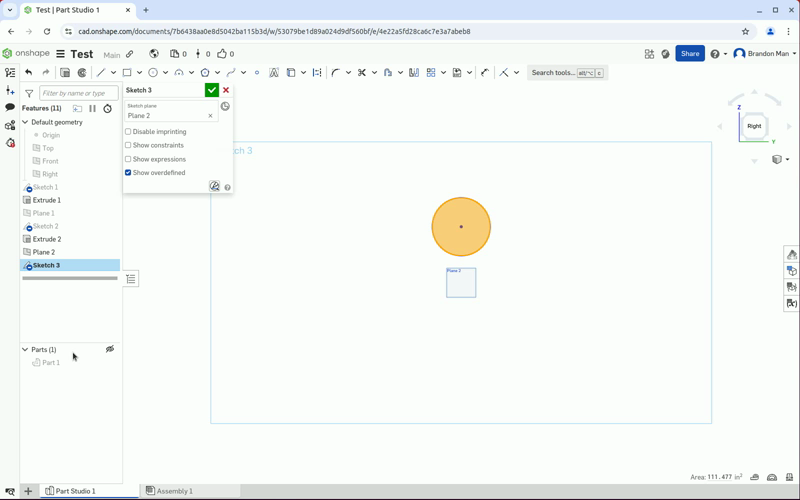
key(shift+e)
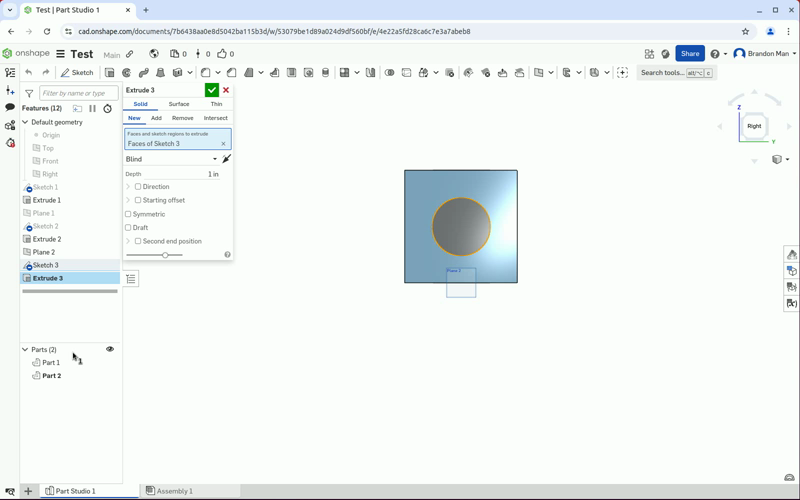
mouse_move(143, 106)
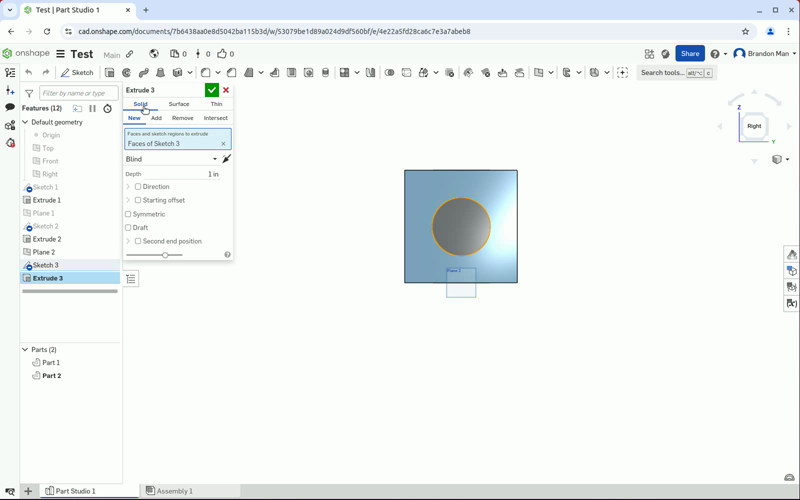
click(143, 106)
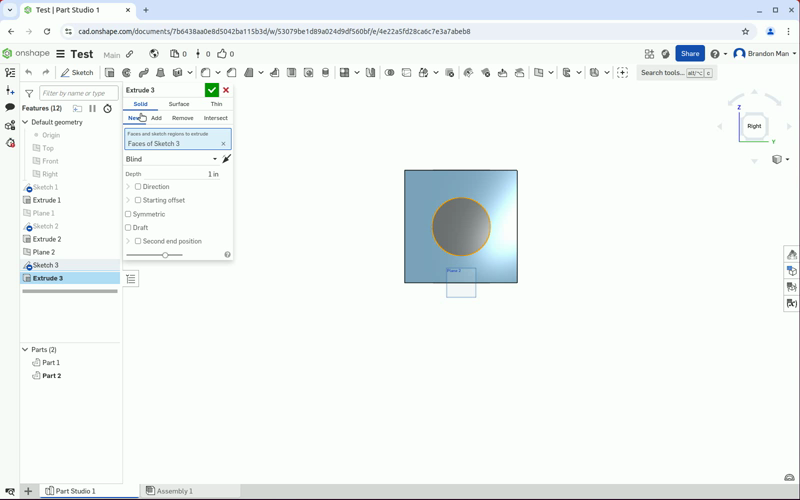
mouse_move(137, 120)
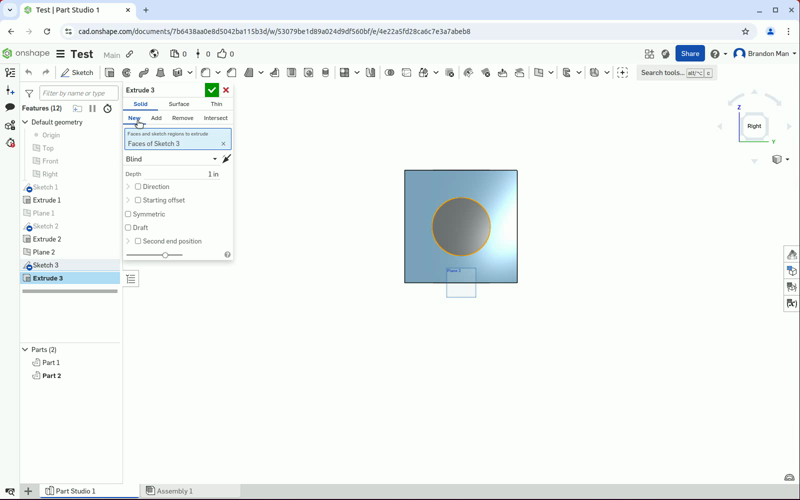
click(137, 120)
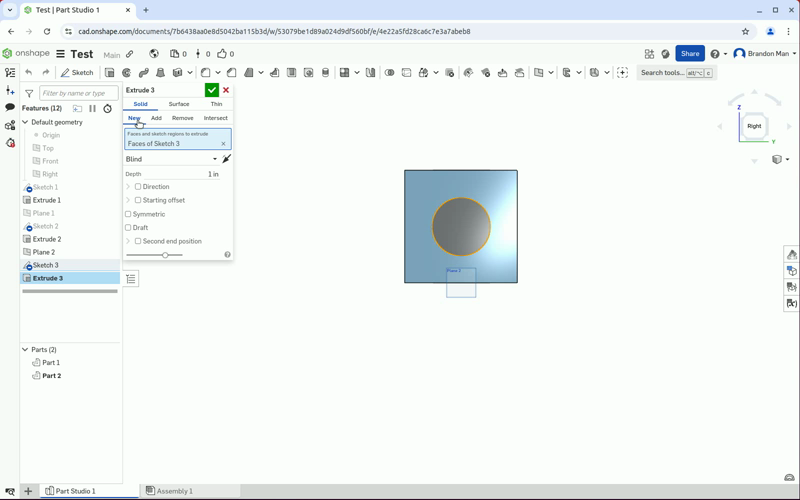
key(tab, 4)
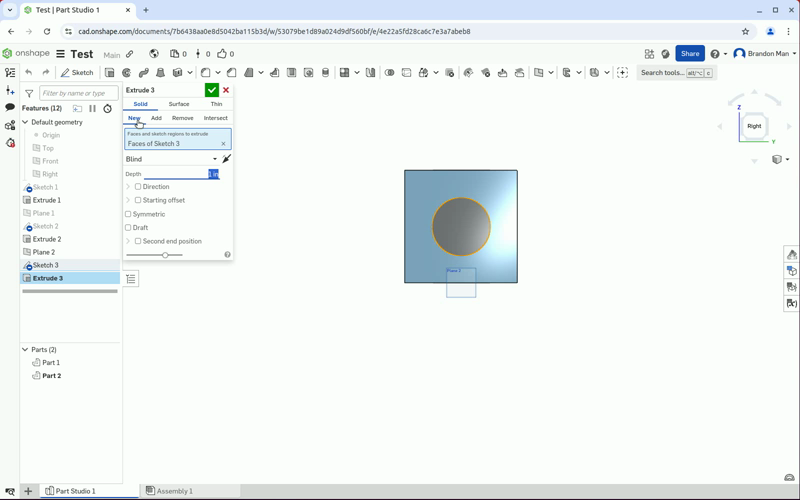
text(11.554)
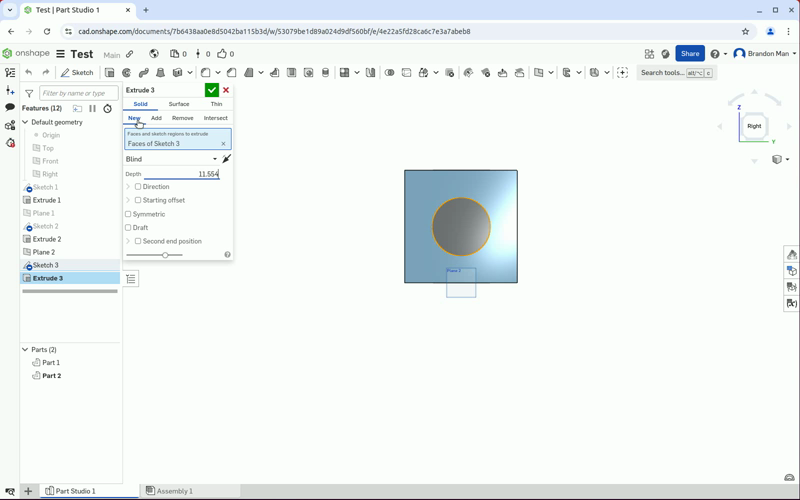
key(enter)
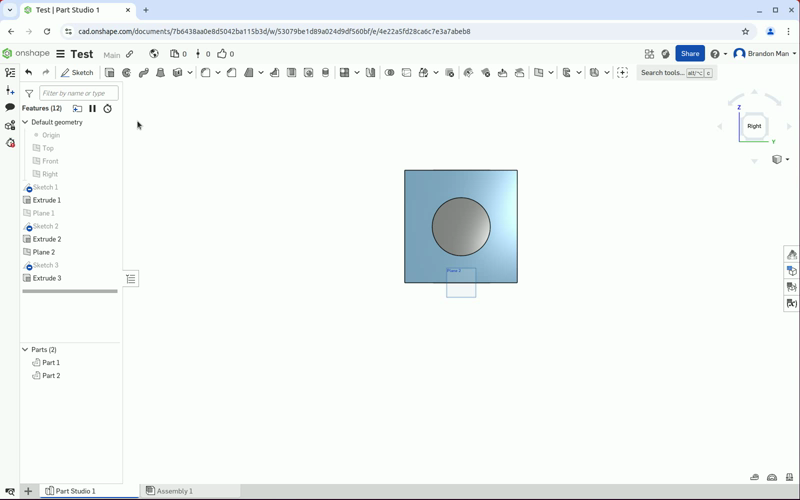
key(shift+h)
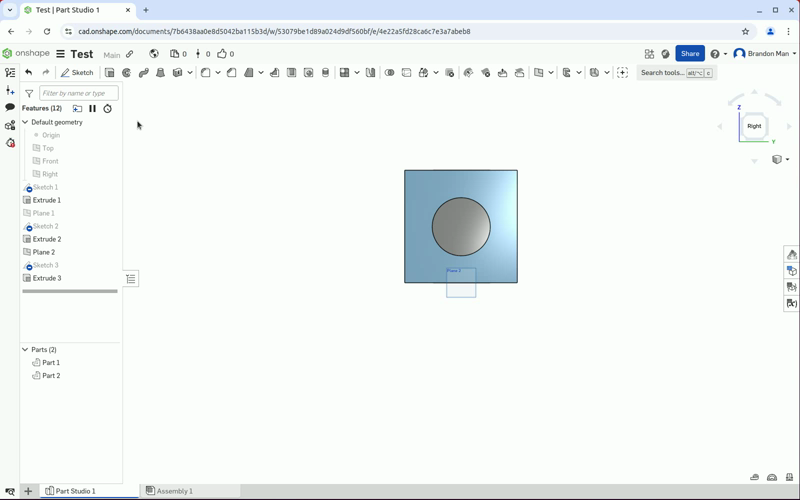
key(shift+h)
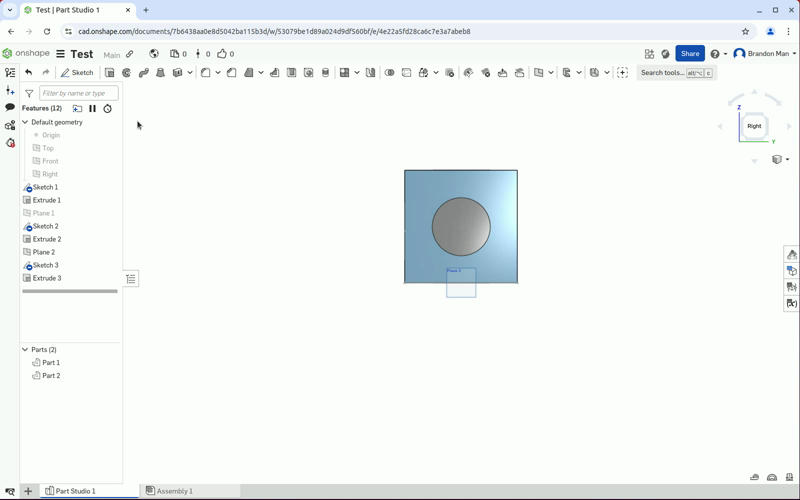
key(shift+7)
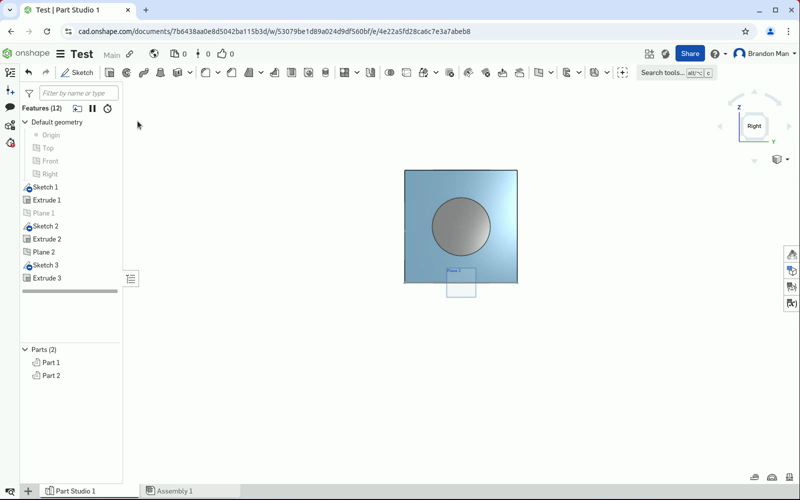
key(right, 2)
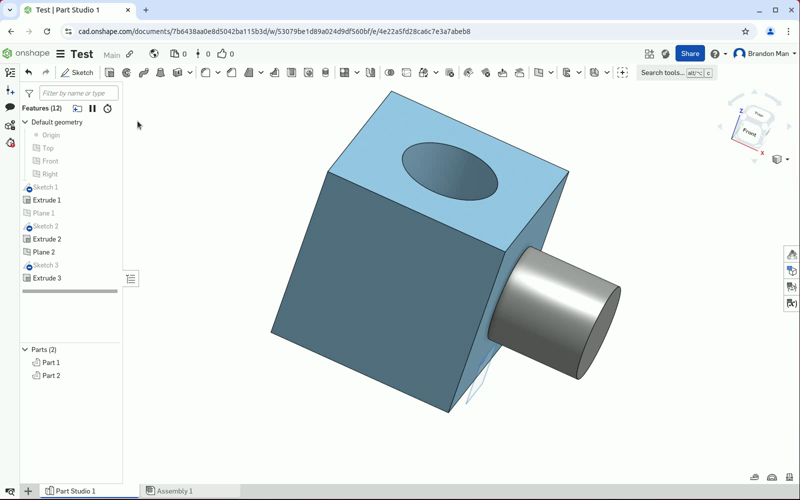
key(down, 2)
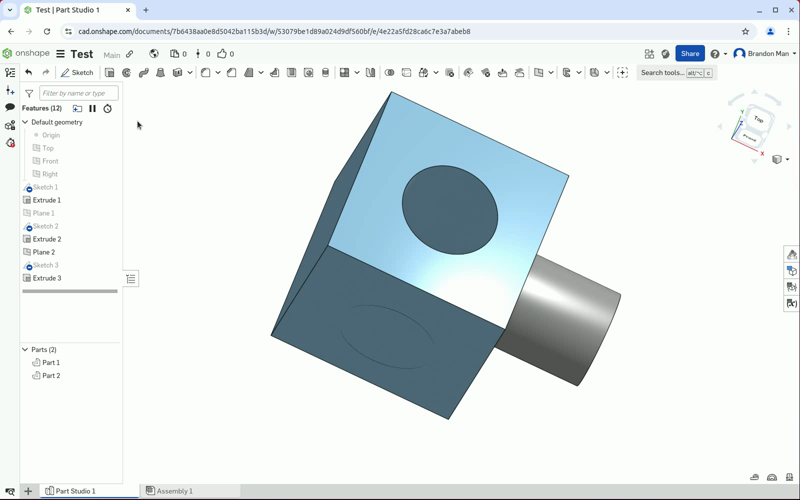
key(up, 2)
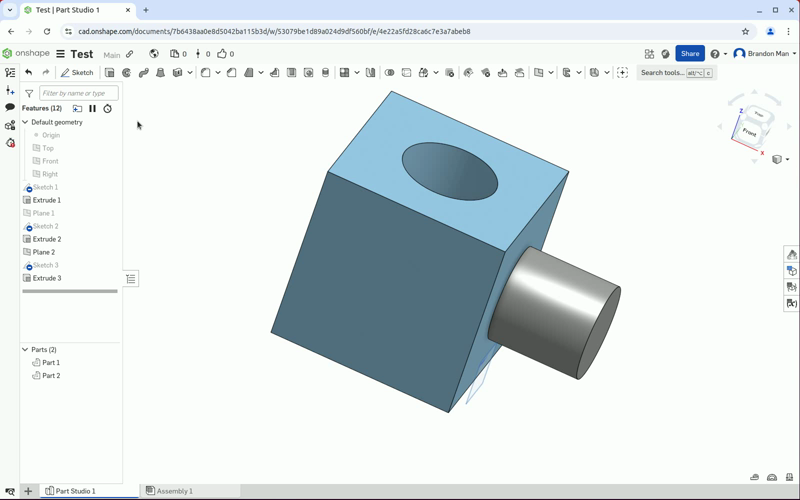
key(left, 2)
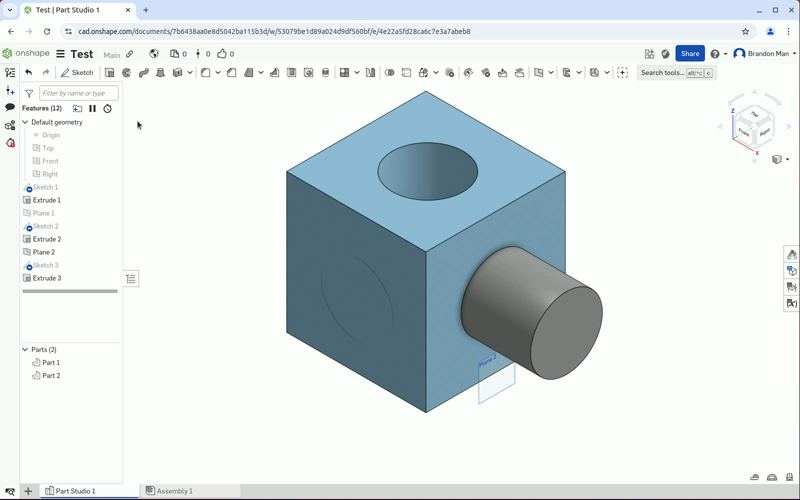
mouse_move(73, 189)
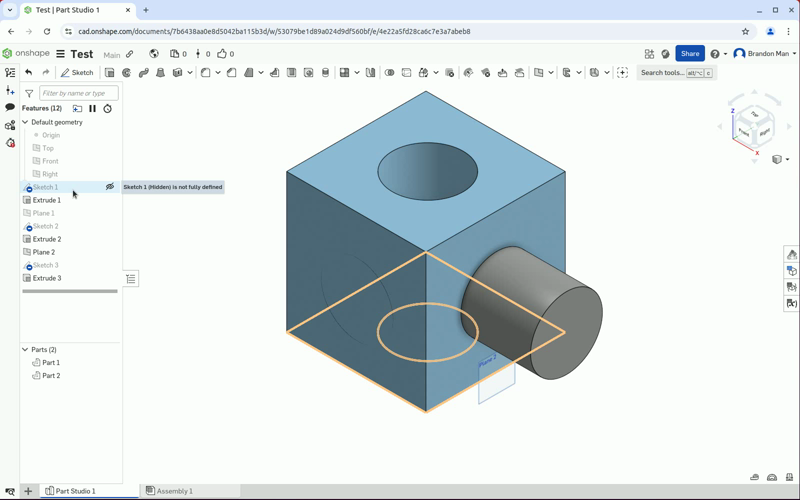
click(73, 189)